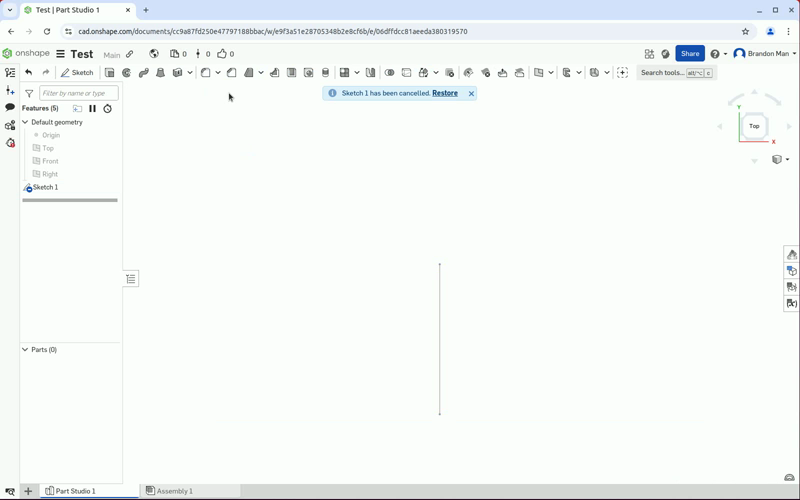
key(shift+h)
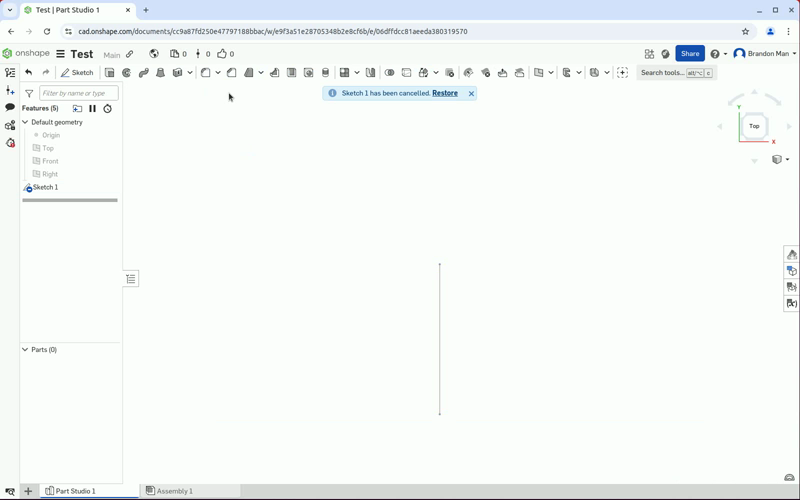
key(shift+s)
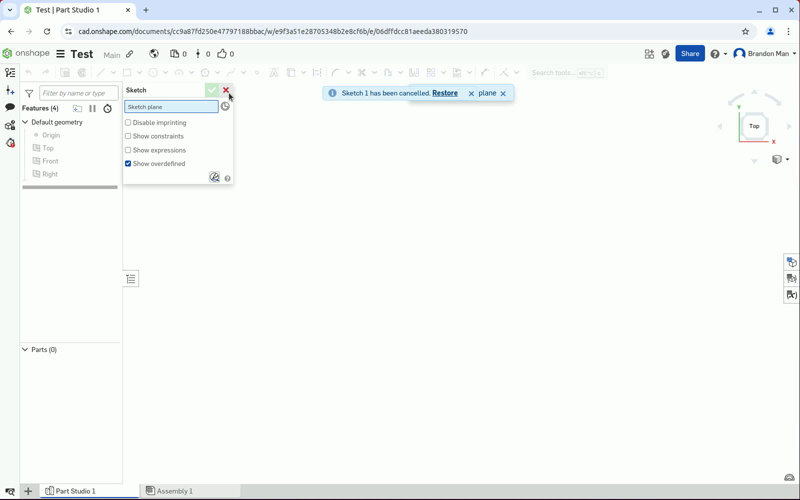
mouse_move(73, 150)
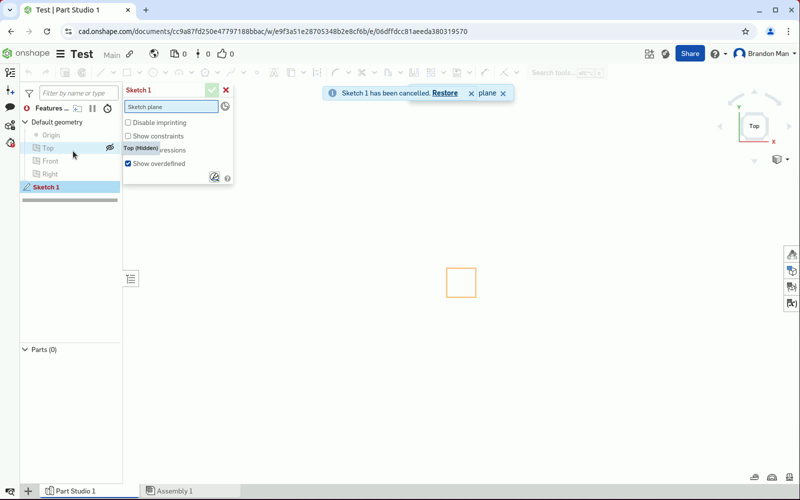
click(73, 150)
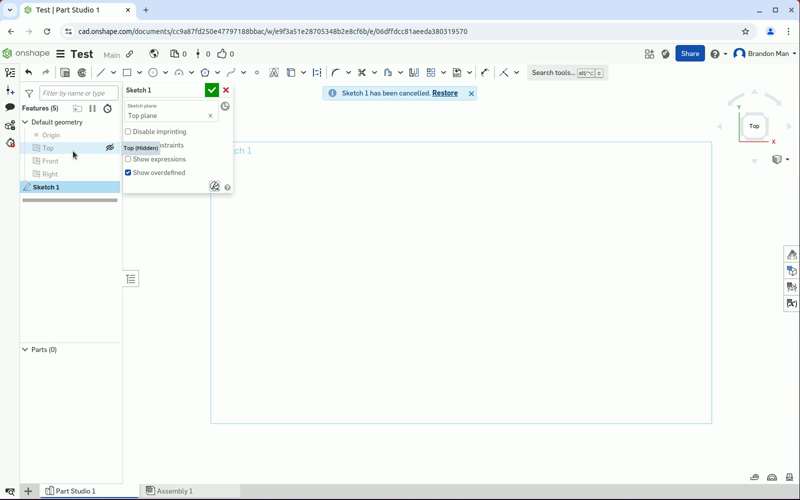
mouse_move(73, 352)
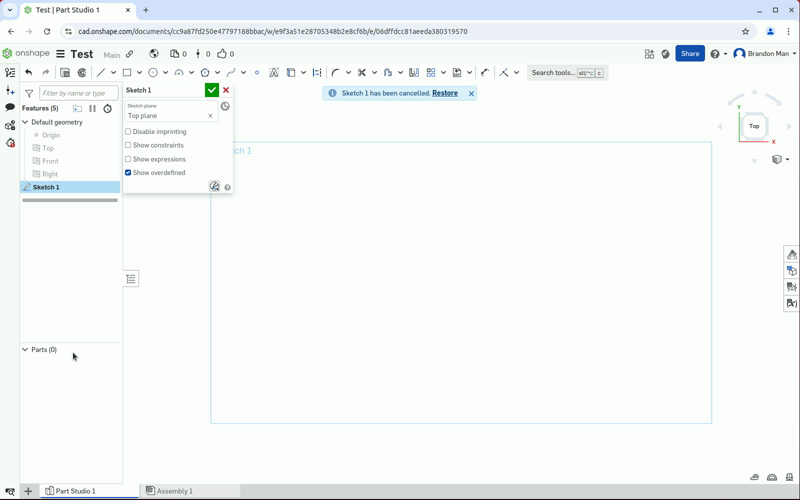
key(y)
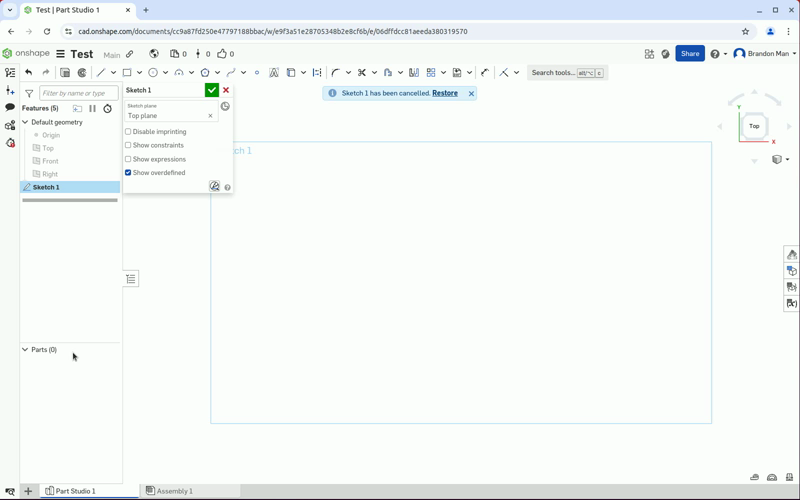
key(l)
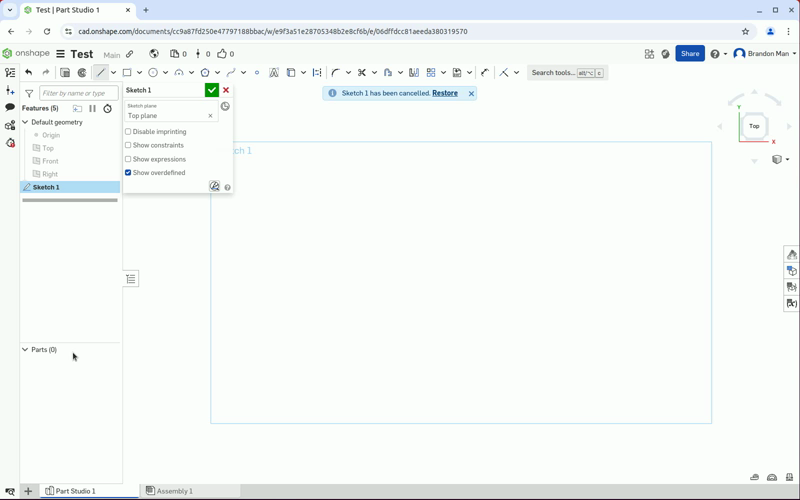
key_down(shift)
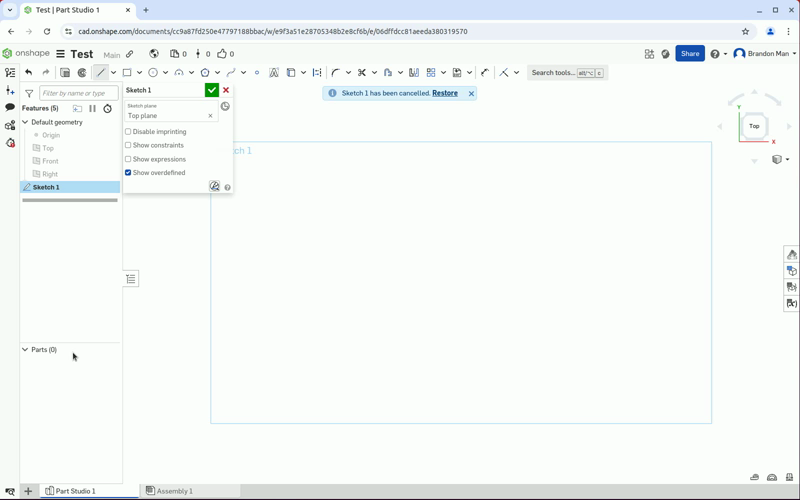
mouse_move(460, 282)
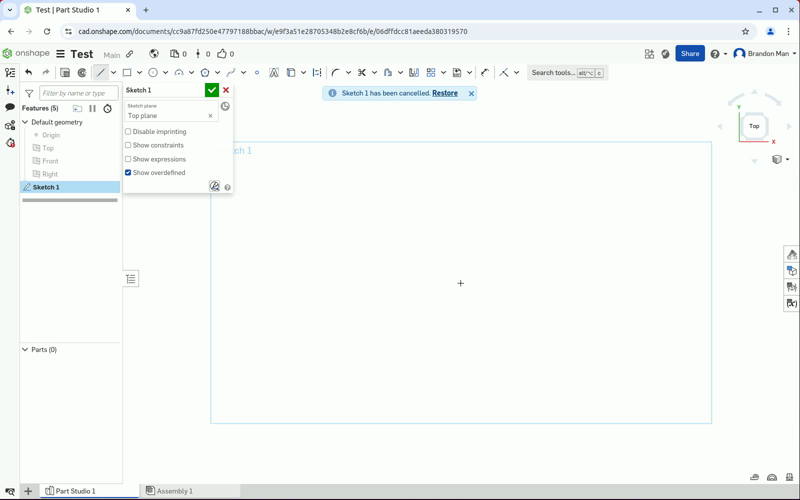
click(460, 282)
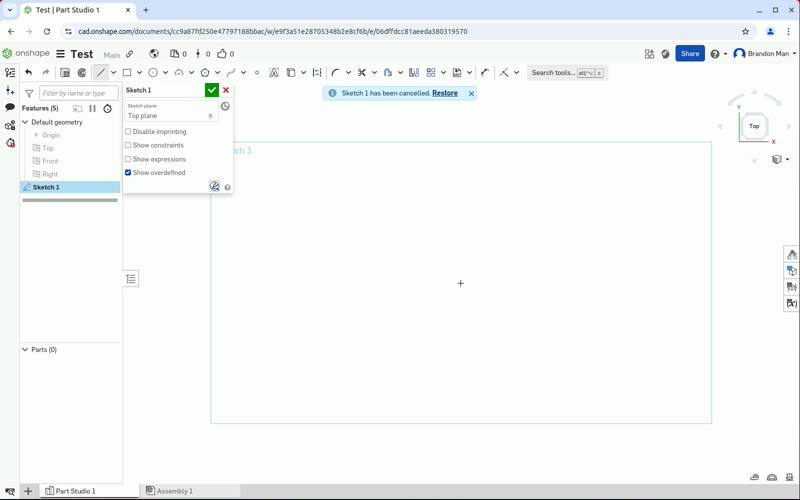
key_up(shift)
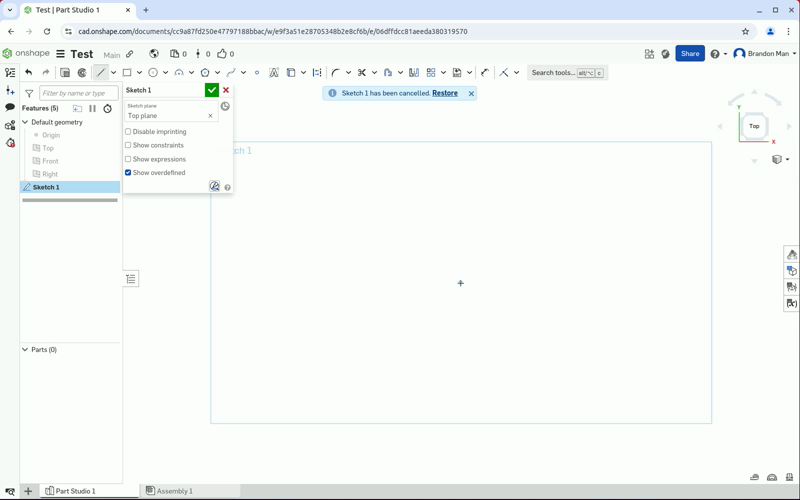
key_down(shift)
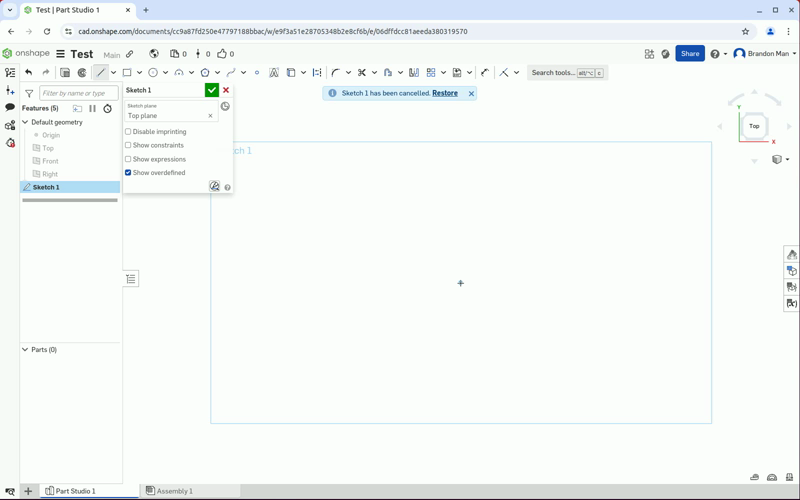
mouse_move(549, 282)
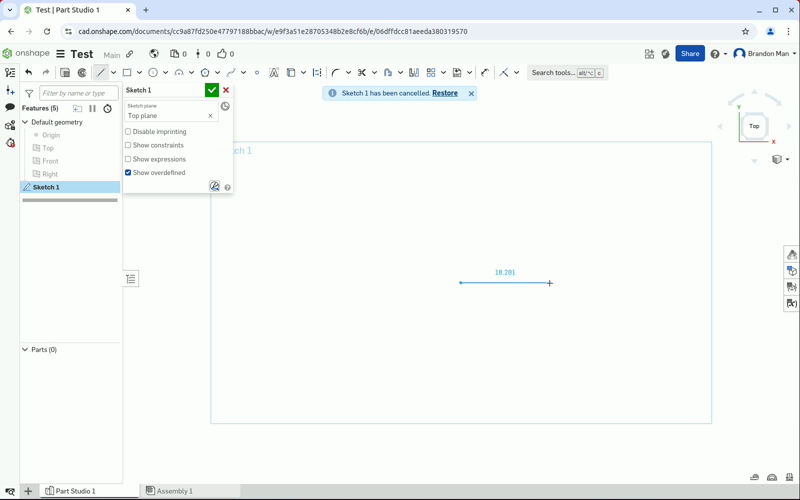
click(549, 282)
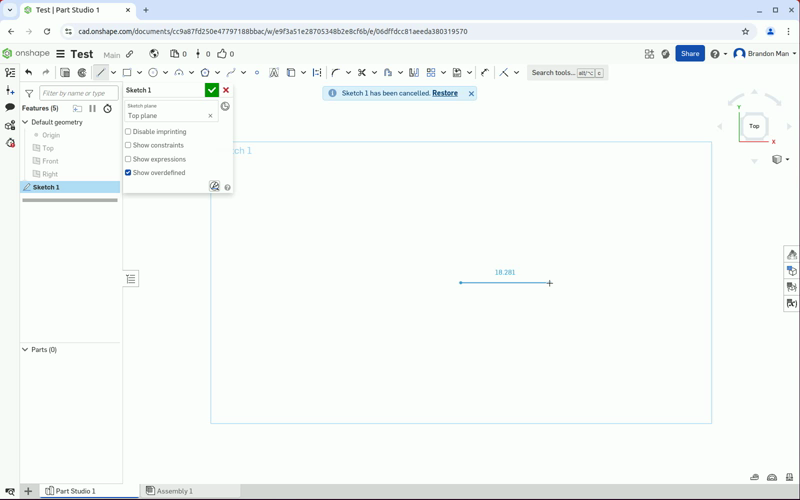
key_up(shift)
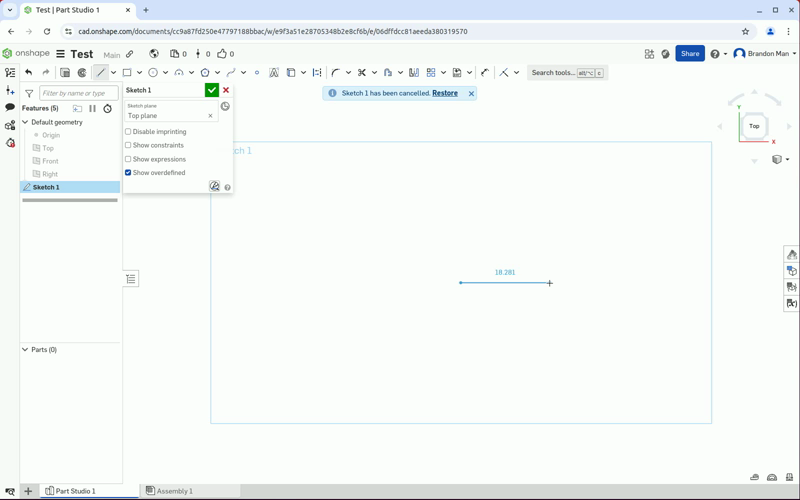
key_down(shift)
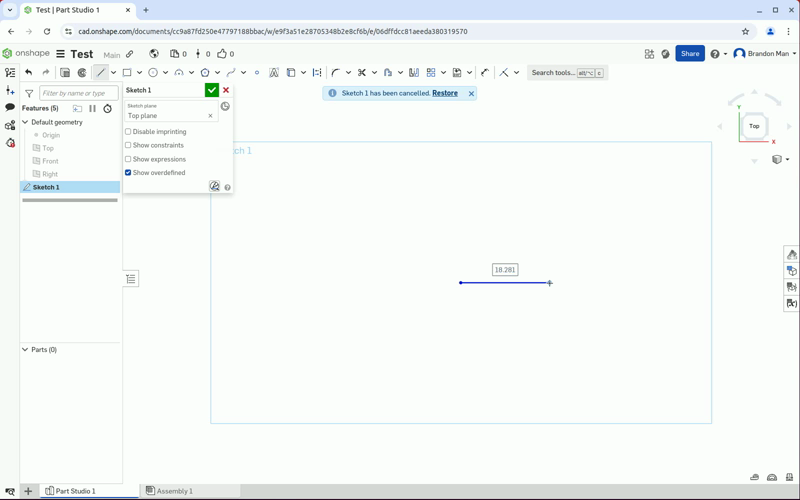
mouse_move(549, 182)
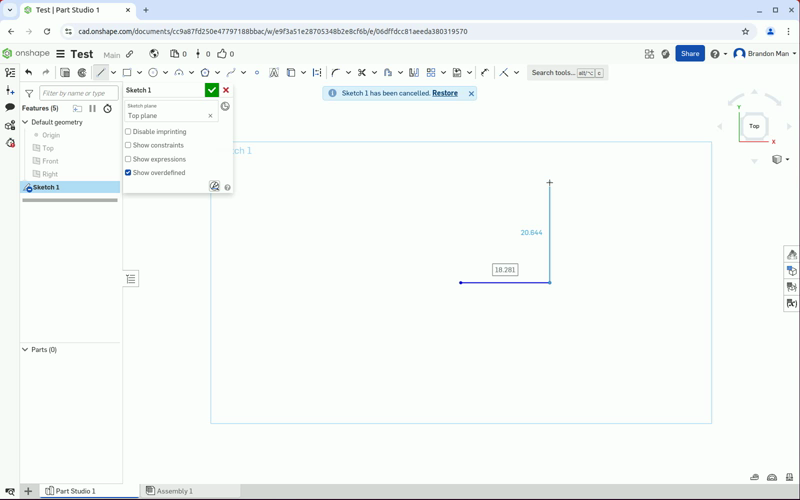
click(549, 182)
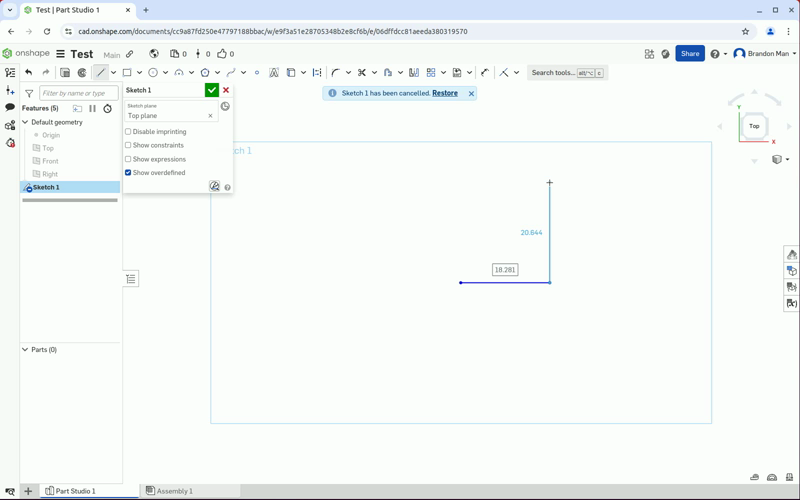
key_up(shift)
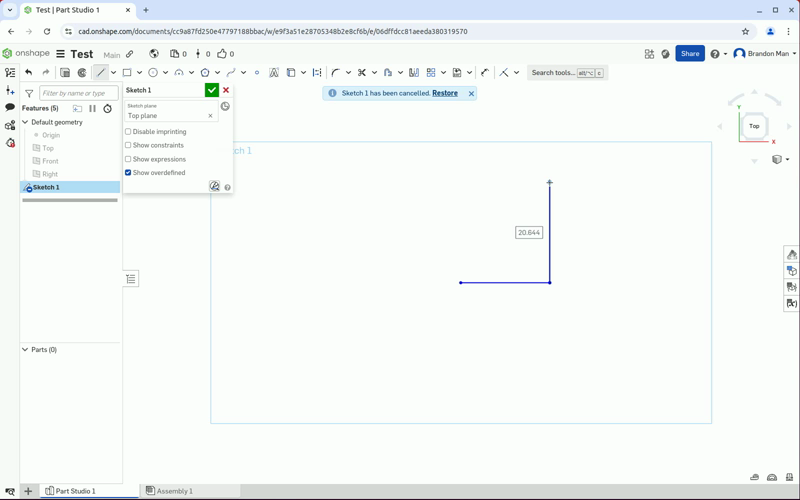
key_down(shift)
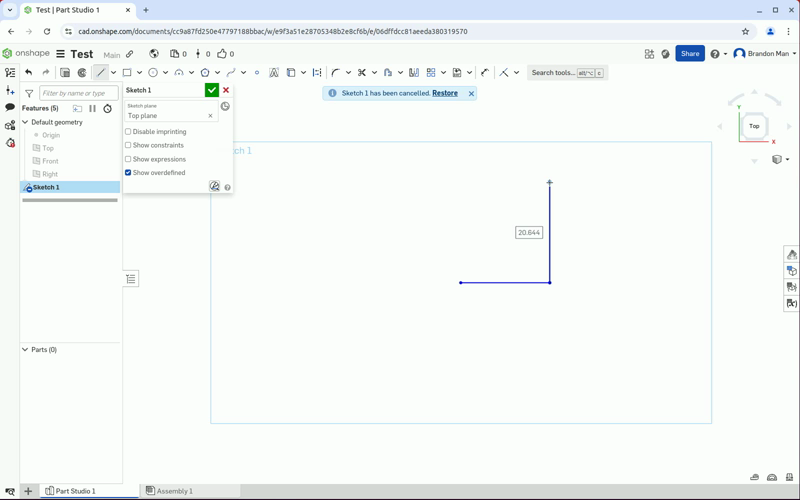
mouse_move(460, 182)
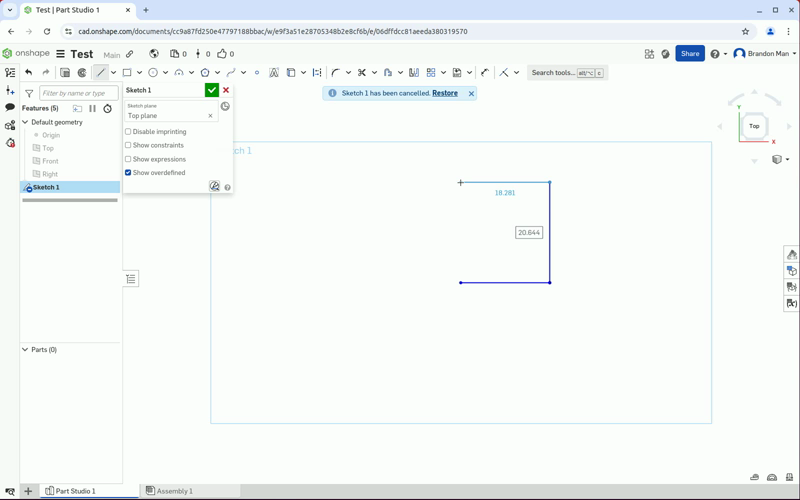
click(460, 182)
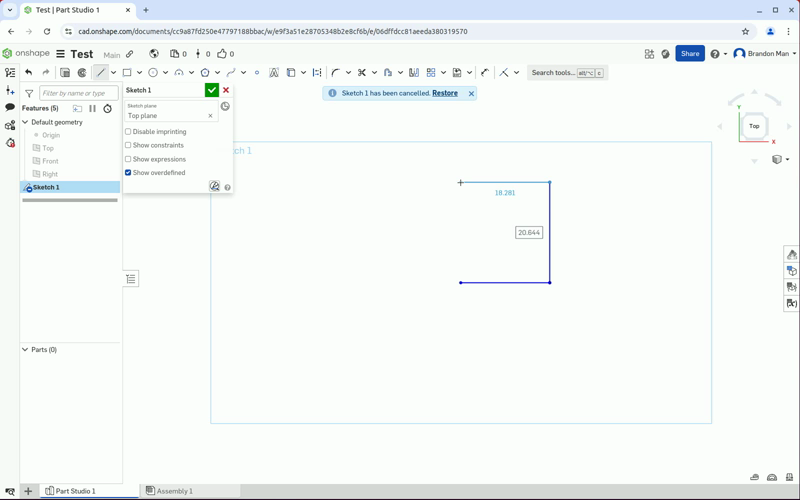
key_up(shift)
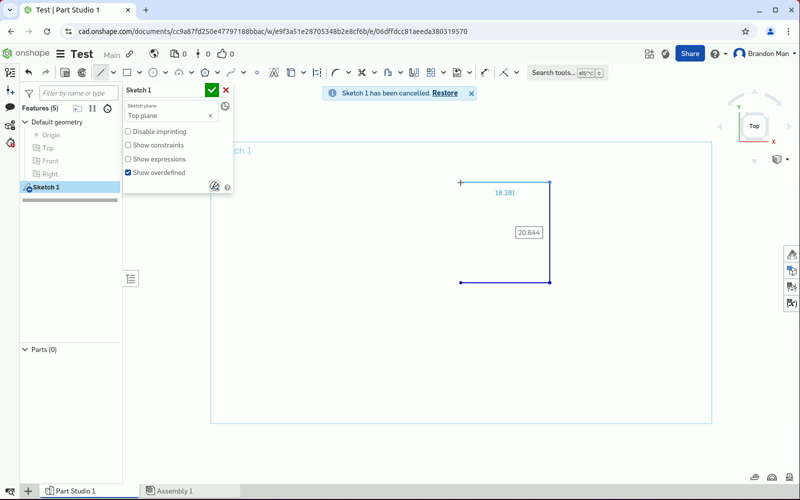
key_down(shift)
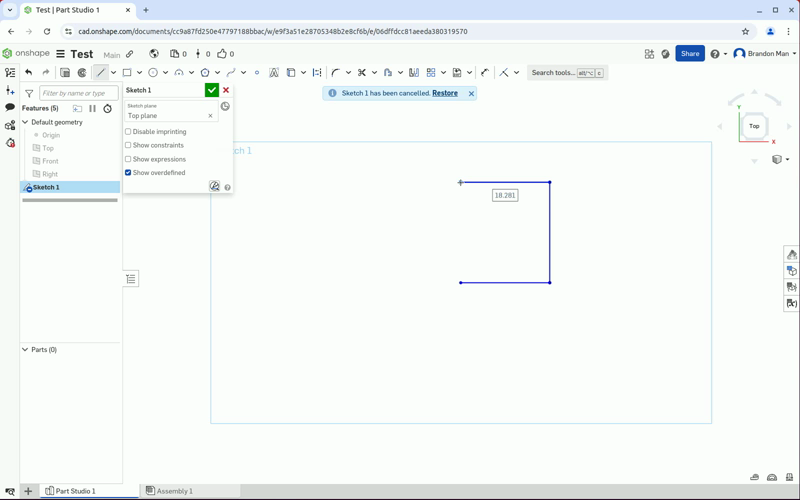
mouse_move(460, 282)
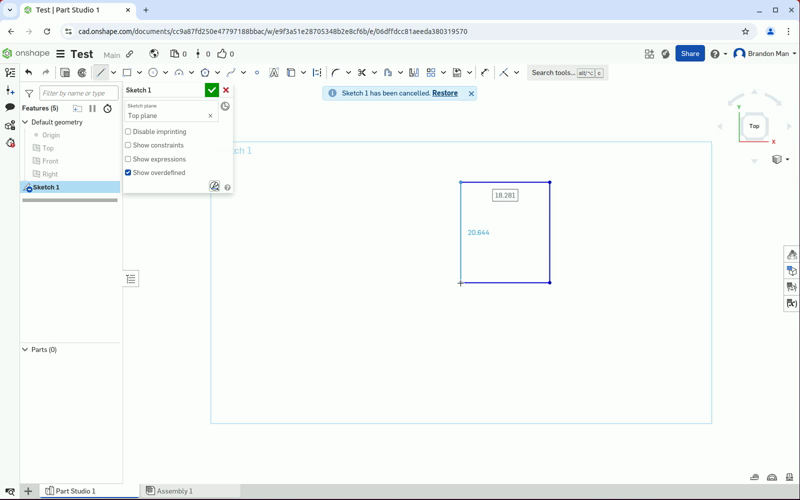
key_up(shift)
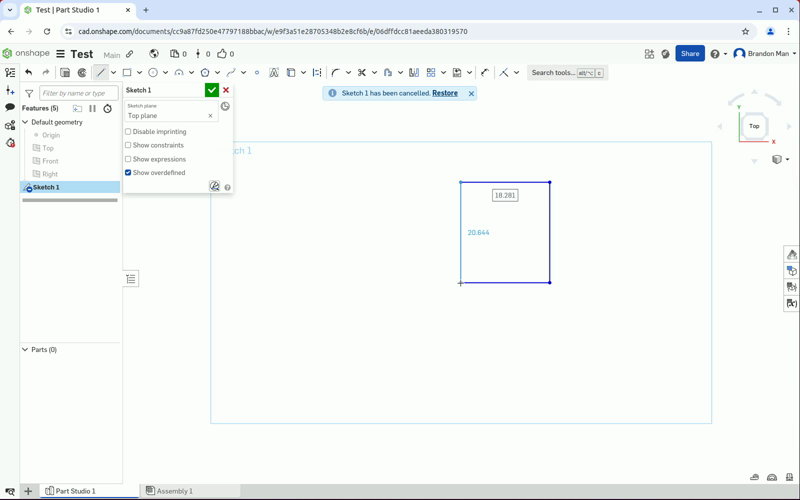
click(460, 282)
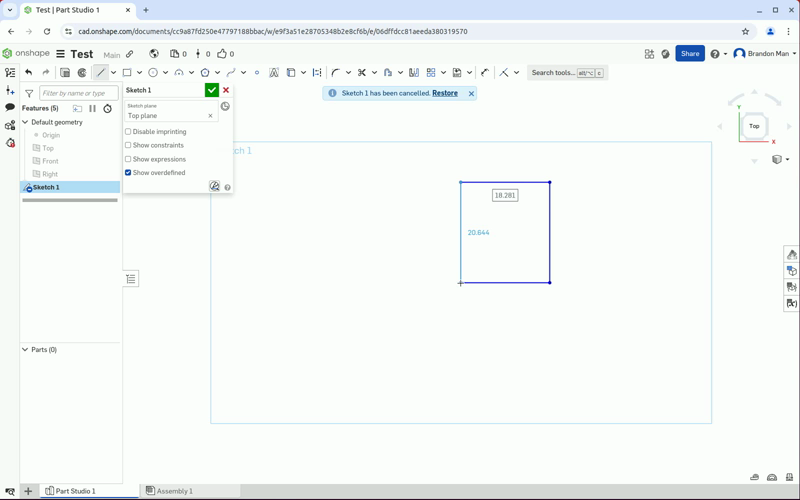
key(esc)
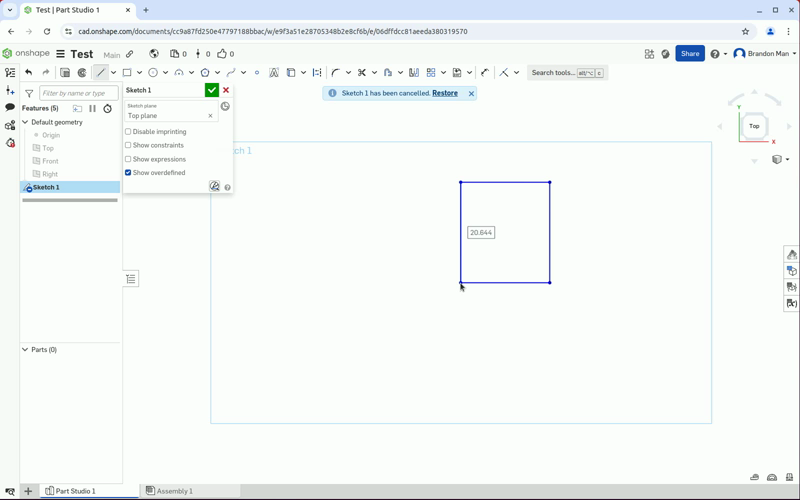
mouse_move(542, 198)
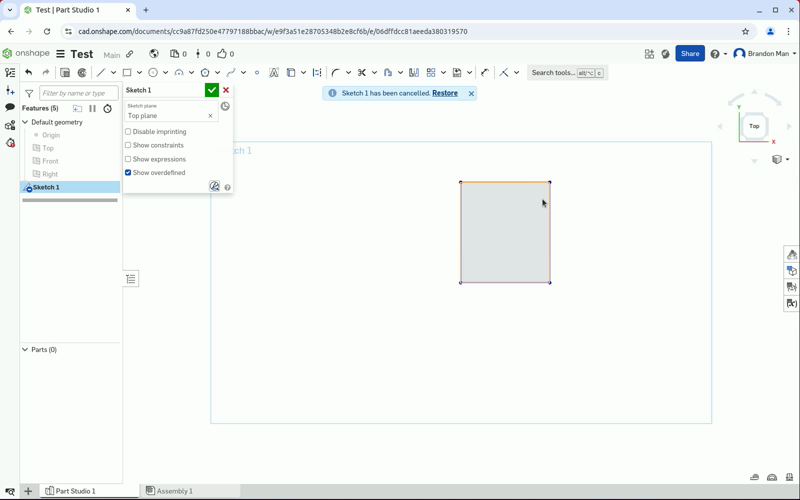
click(542, 198)
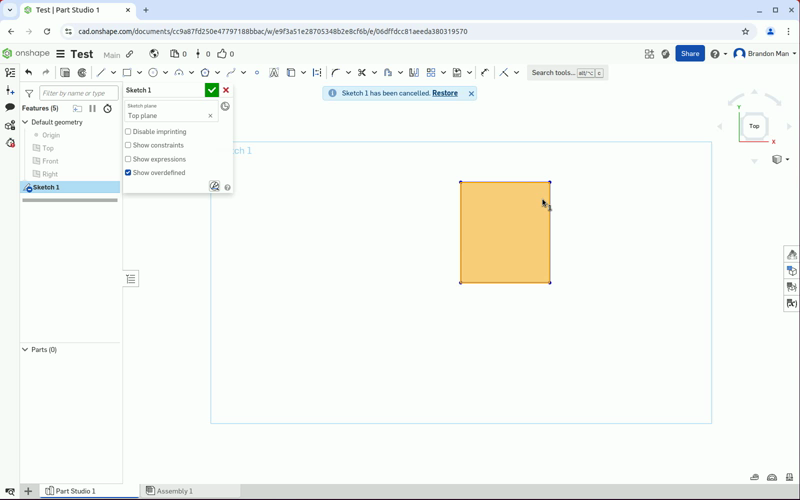
mouse_move(73, 352)
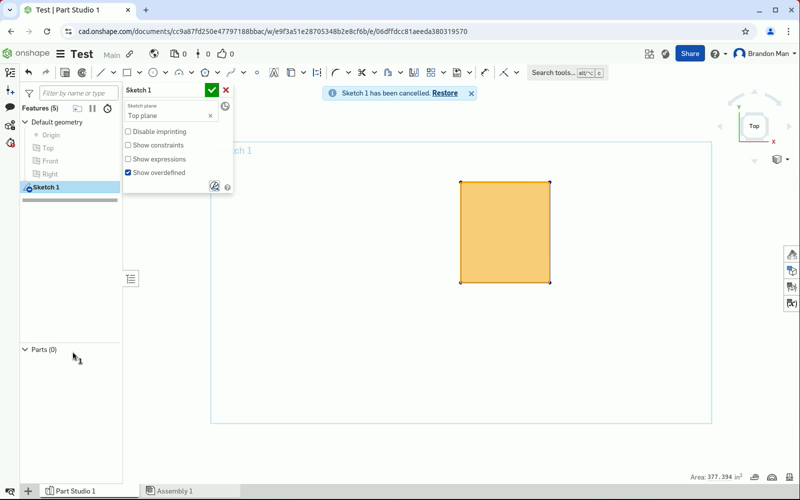
key(shift+y)
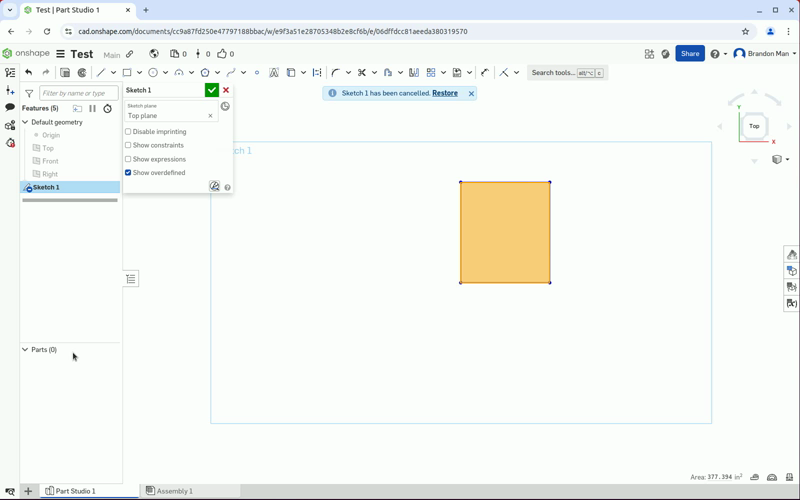
key(shift+e)
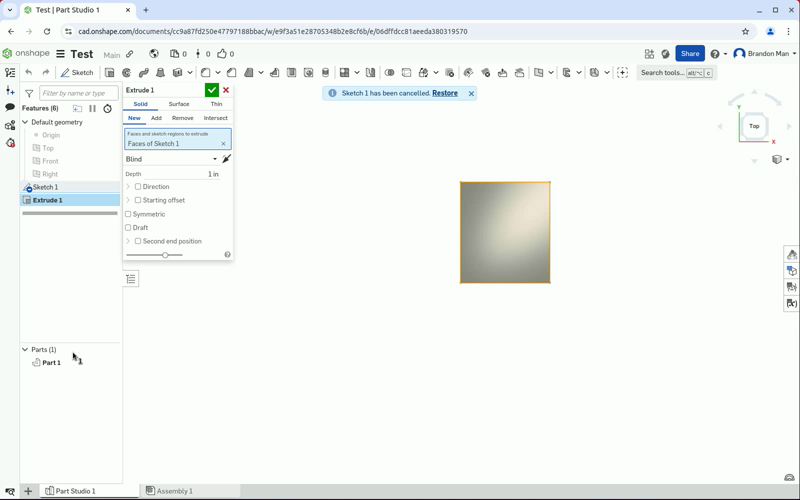
mouse_move(143, 106)
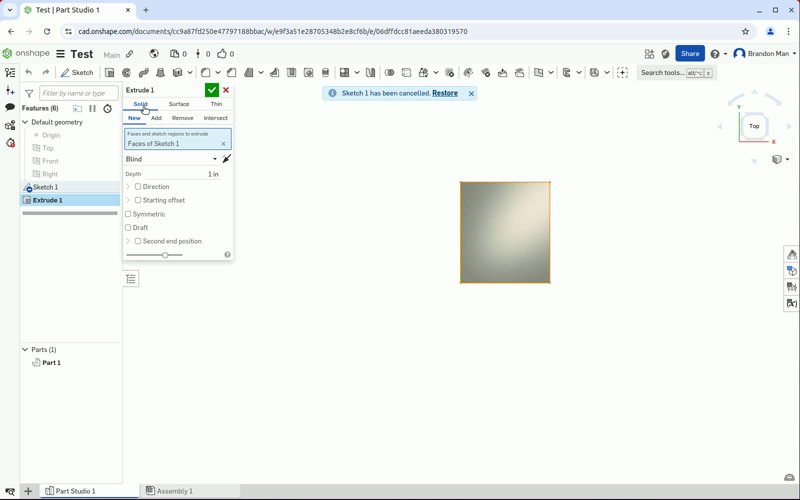
click(143, 106)
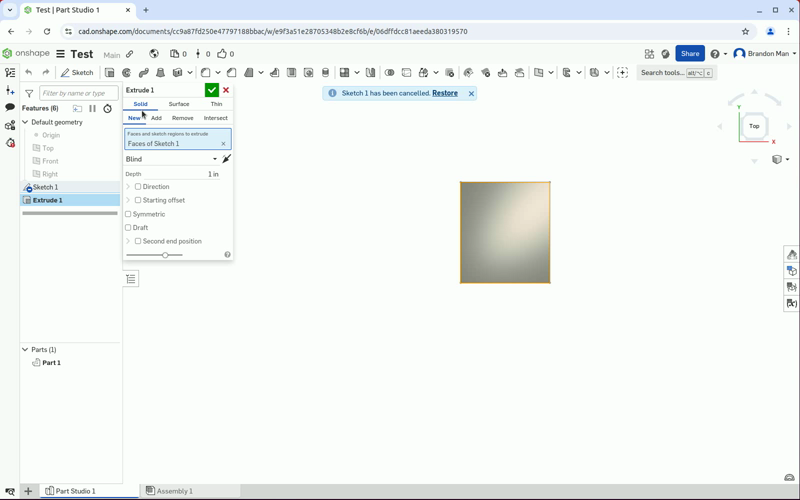
mouse_move(137, 120)
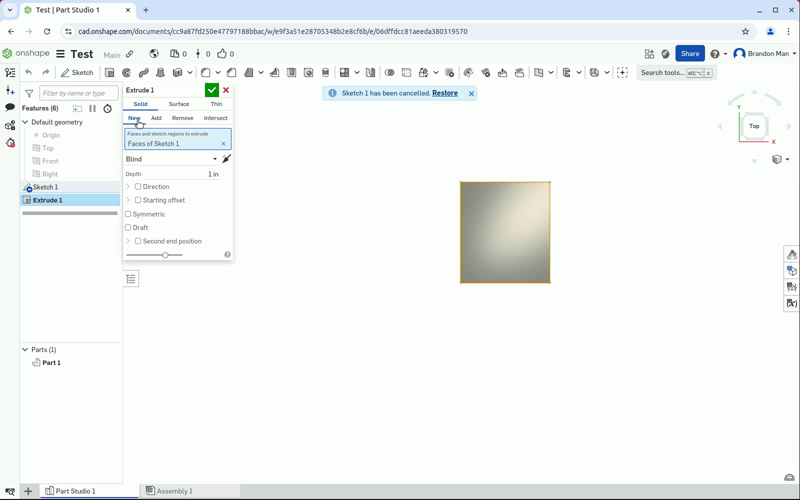
click(137, 120)
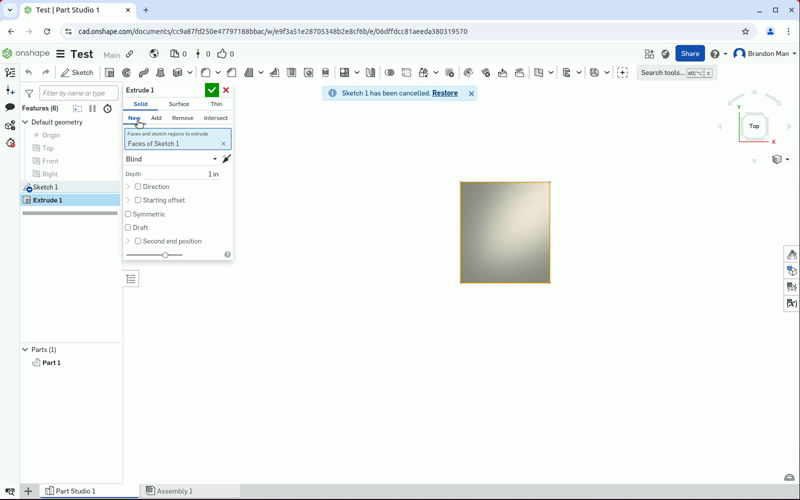
key(tab, 4)
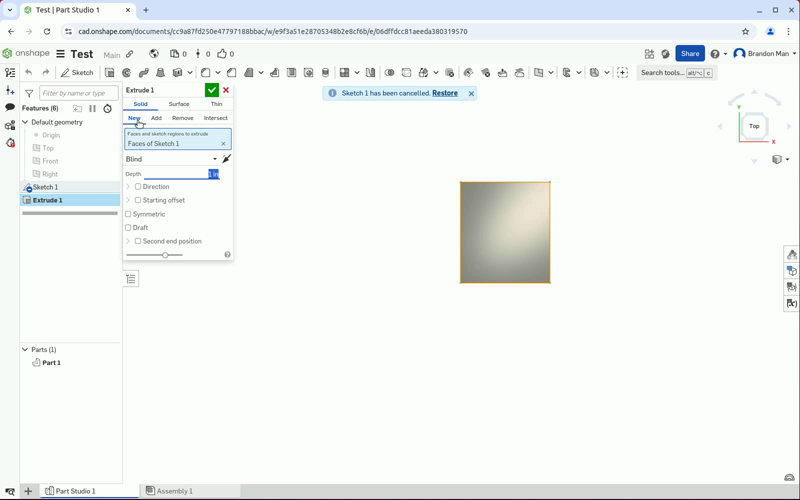
text(14.683)
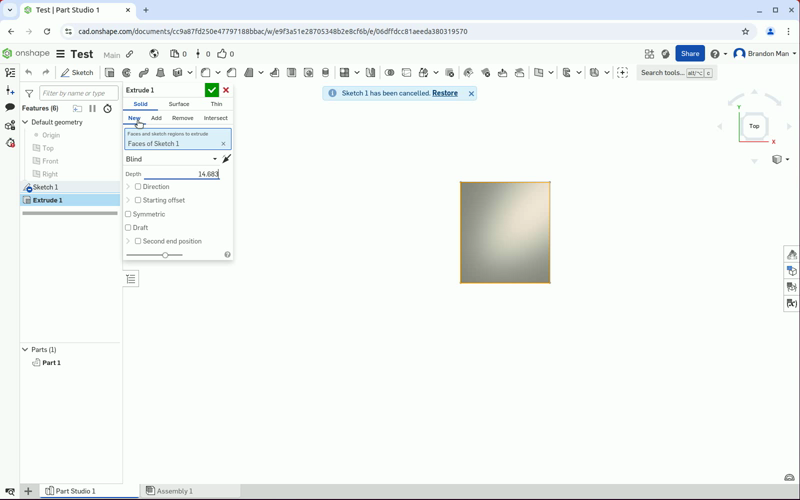
key(enter)
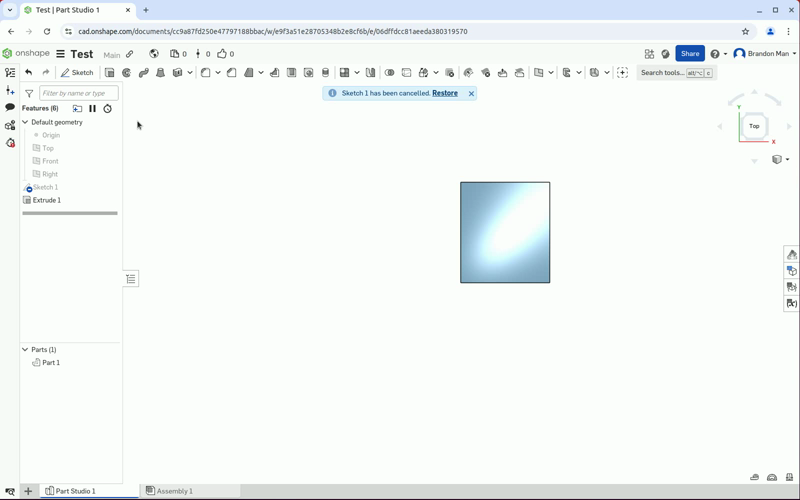
key(shift+h)
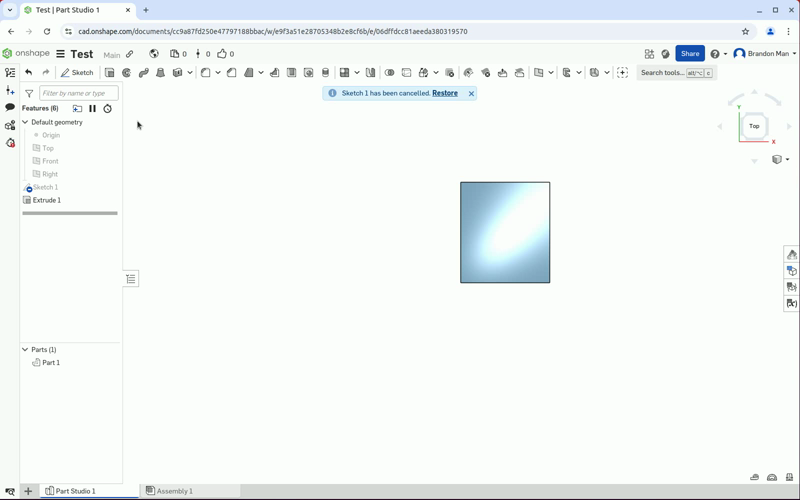
key(shift+h)
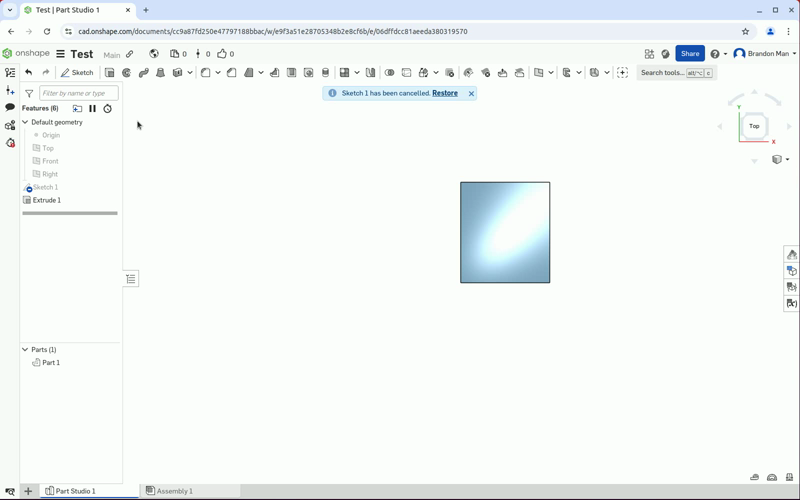
mouse_move(73, 189)
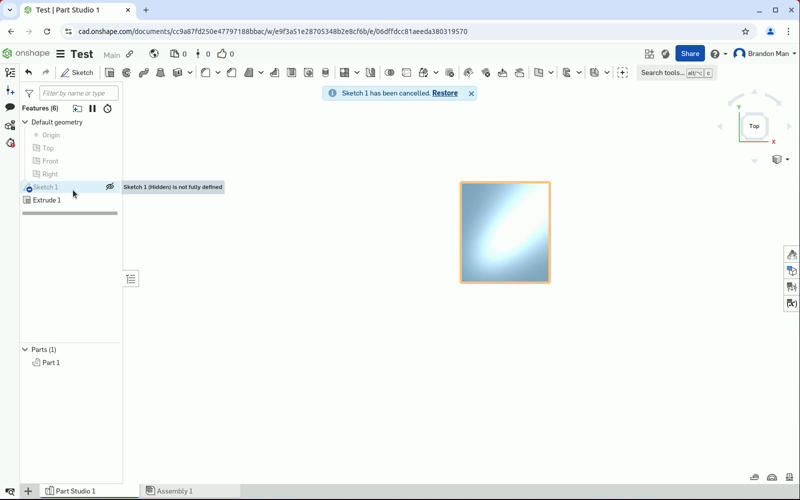
click(73, 189)
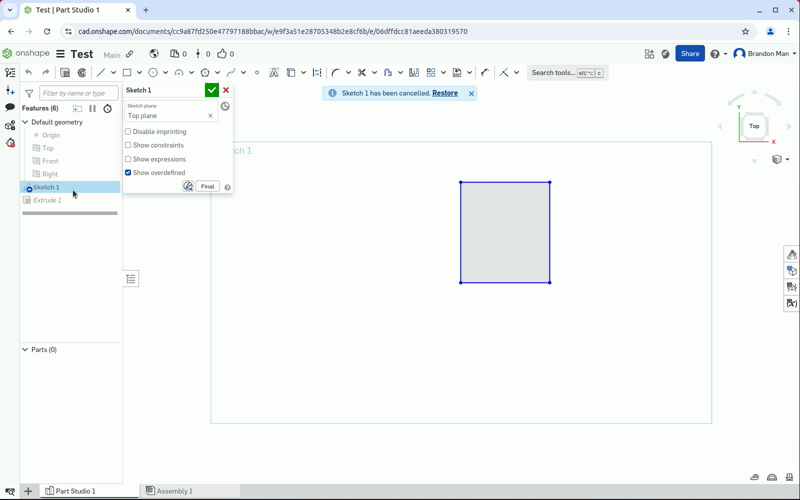
mouse_move(229, 92)
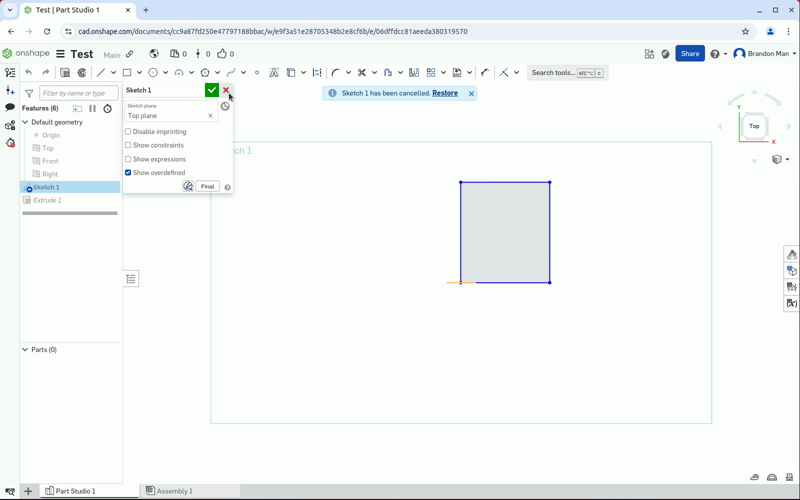
click(229, 92)
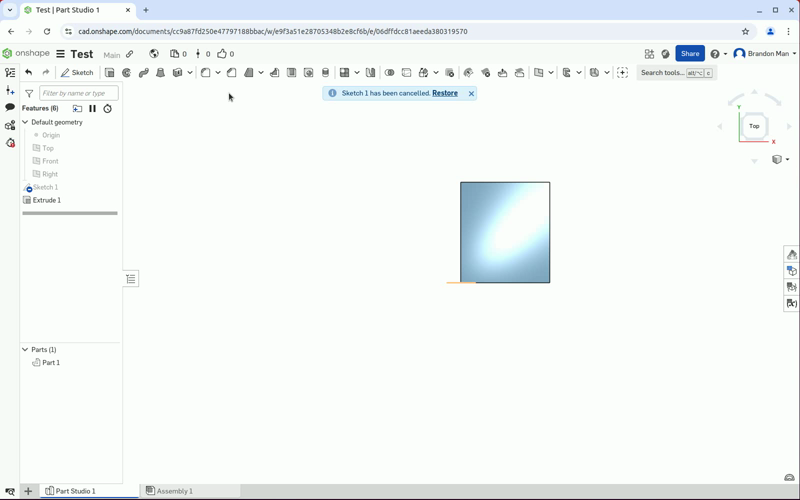
mouse_move(73, 352)
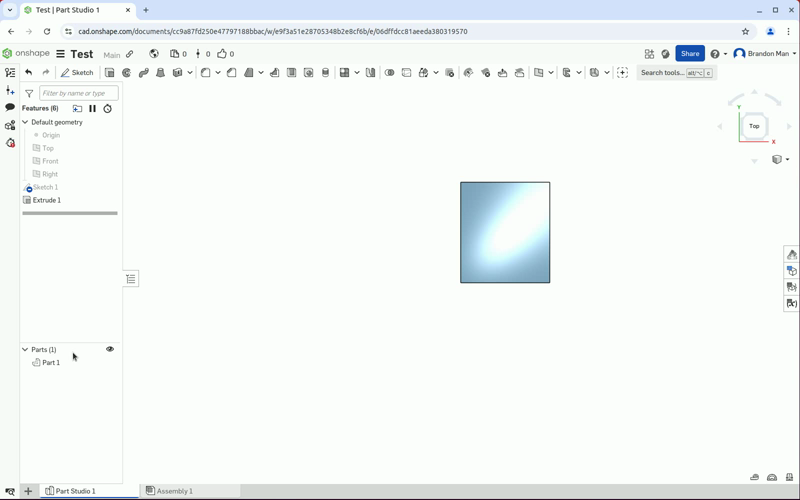
key(y)
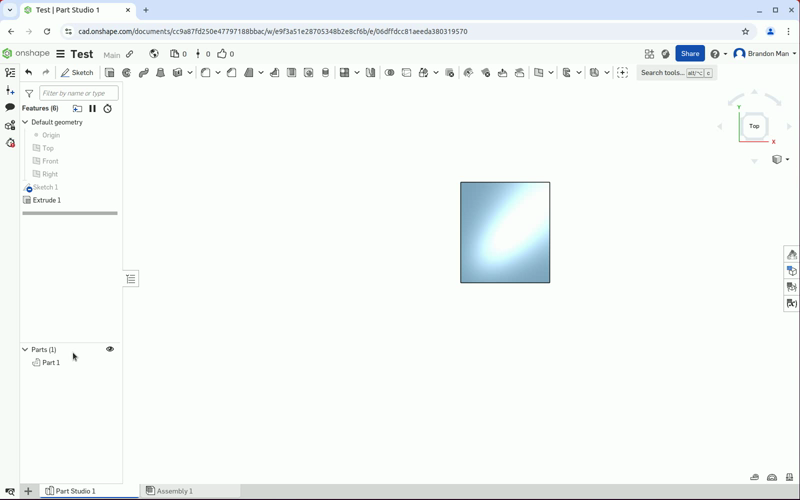
key(shift+p)
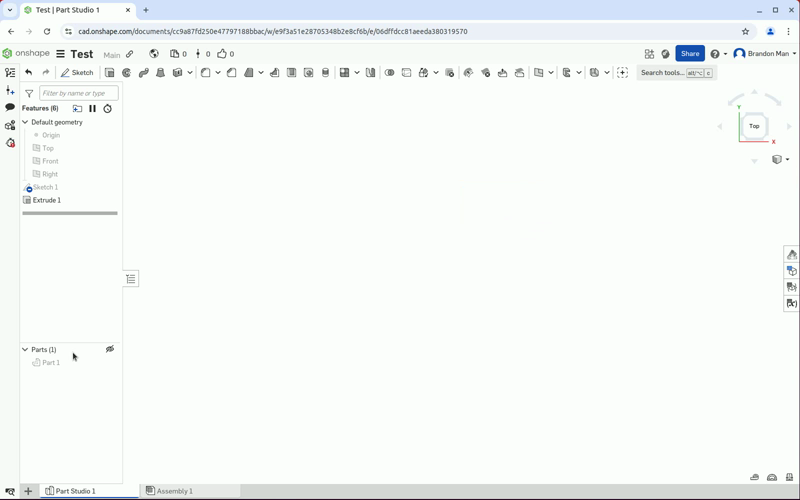
key(space)
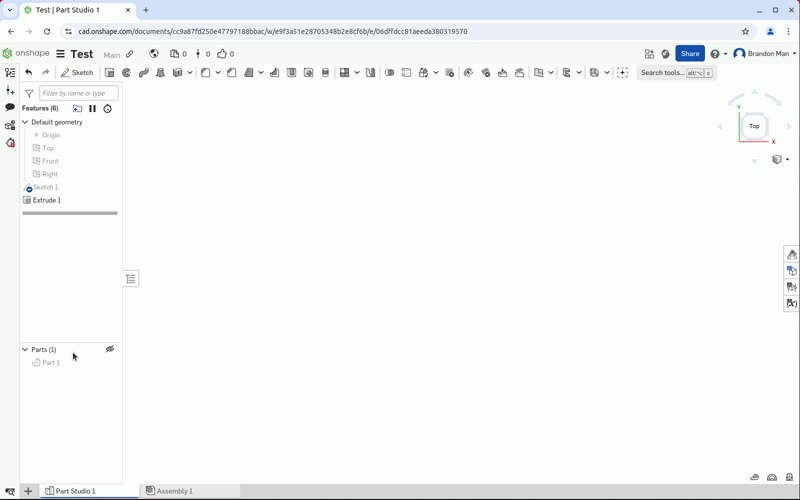
key_down(shift)
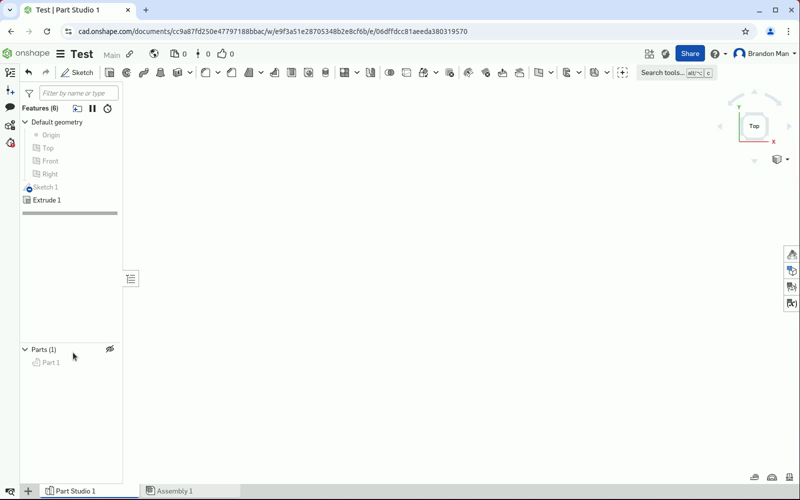
key(up)
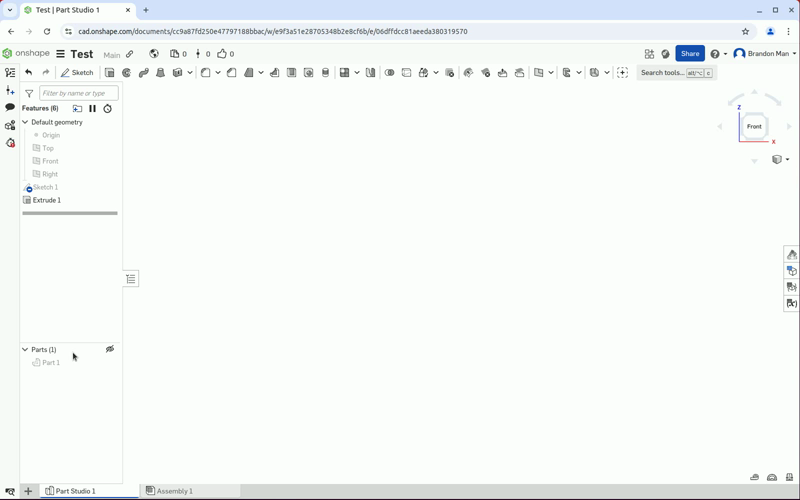
key_up(shift)
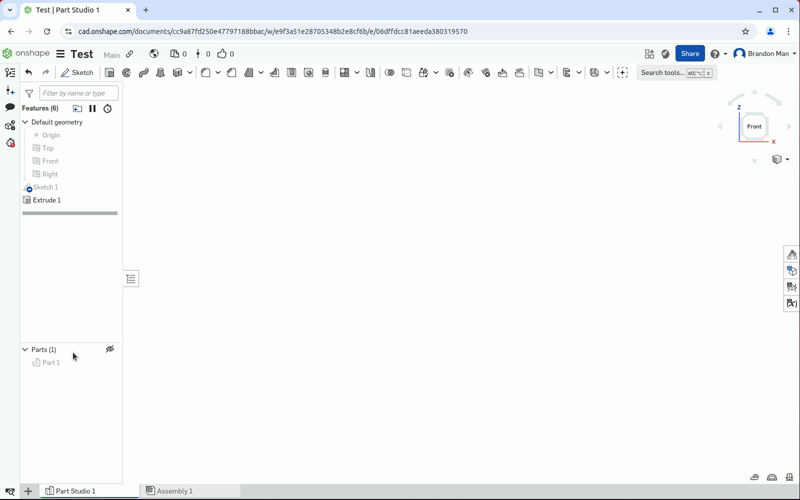
key(space)
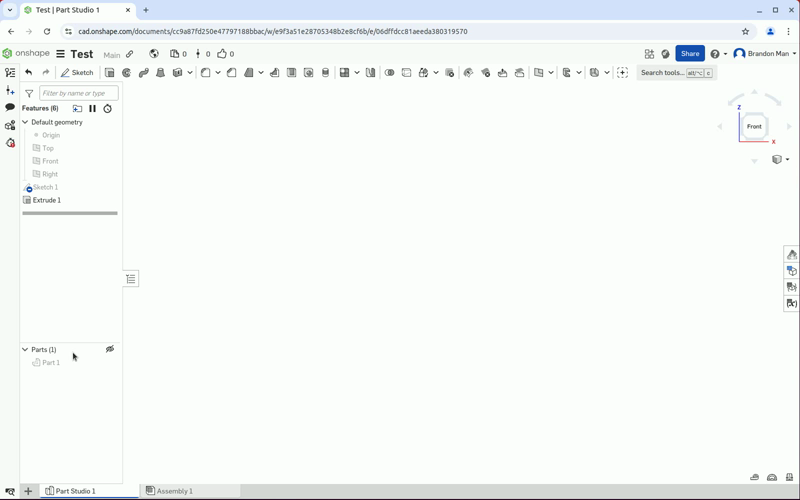
key_down(shift)
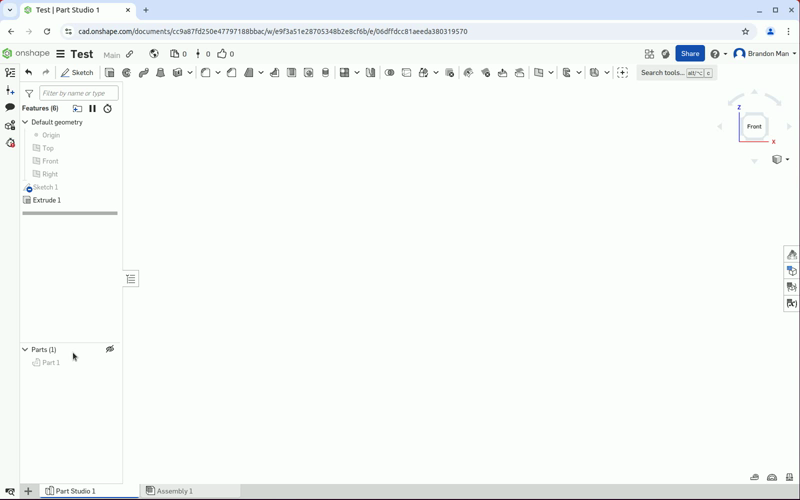
key(left)
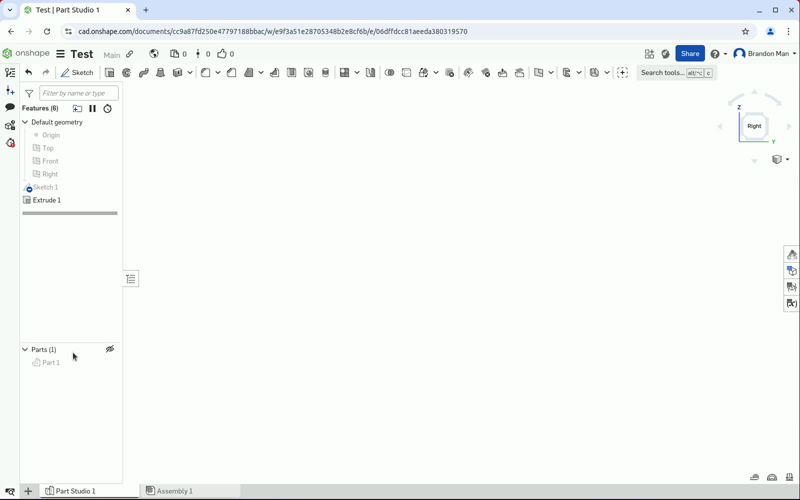
key_up(shift)
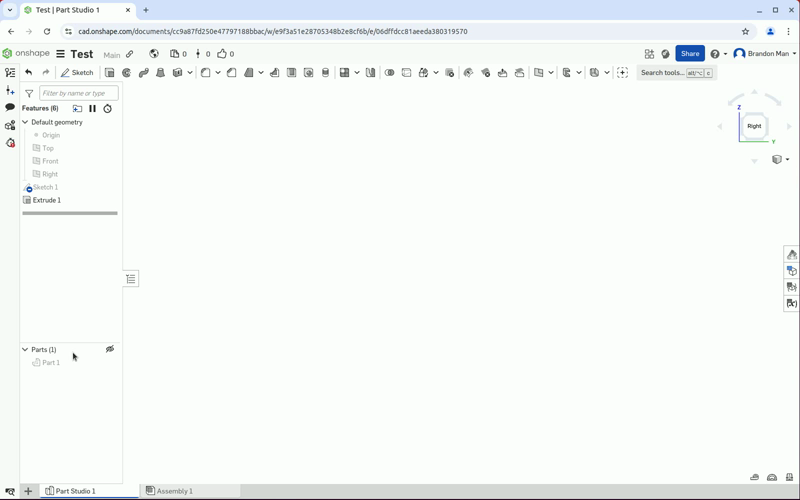
mouse_move(73, 352)
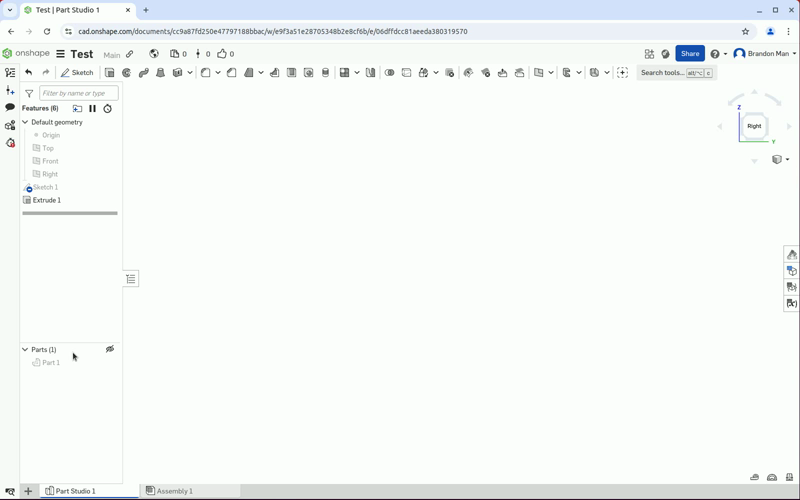
key(shift+y)
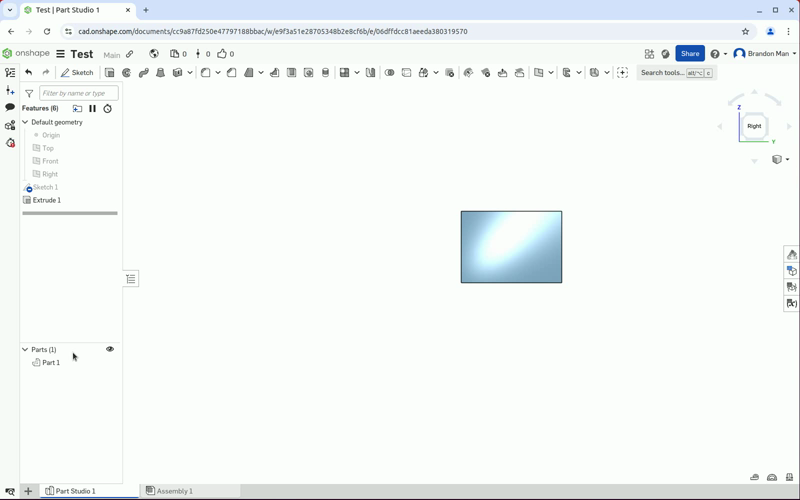
mouse_move(541, 75)
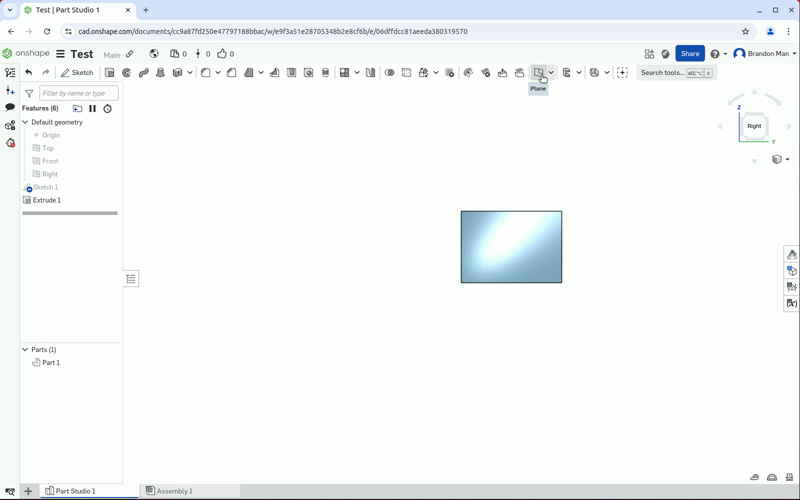
click(541, 75)
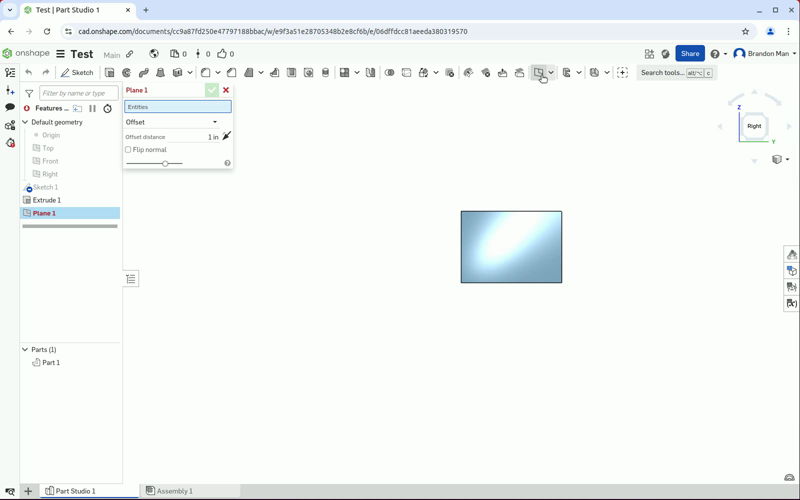
mouse_move(73, 176)
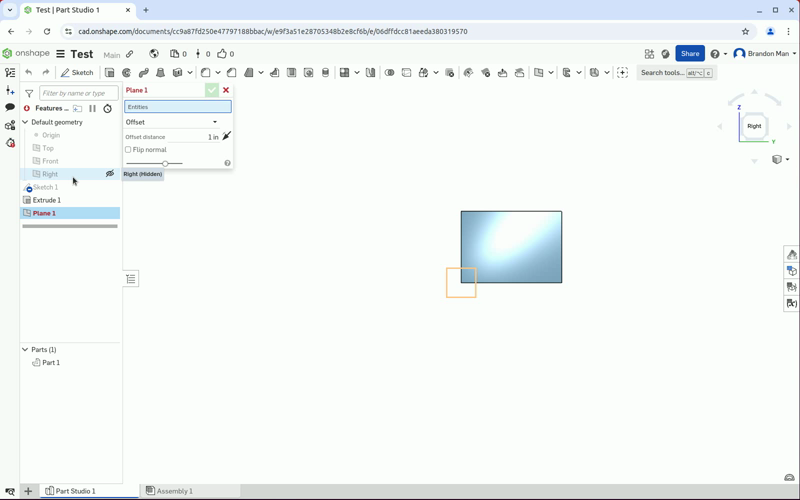
click(73, 176)
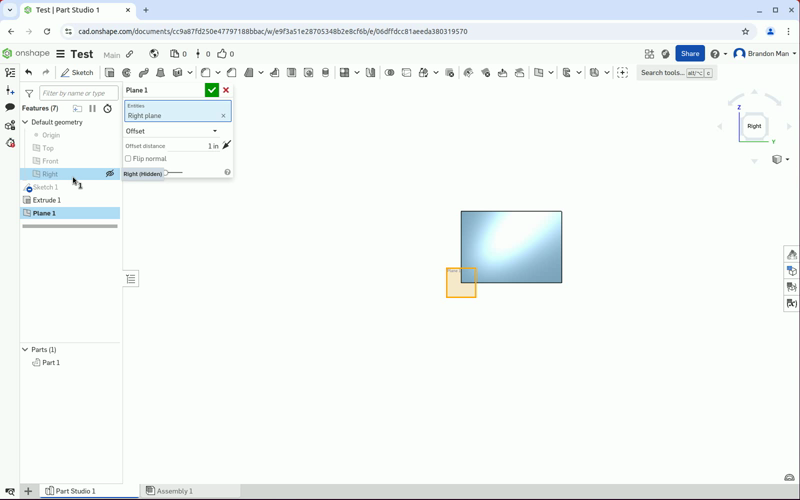
key(tab, 2)
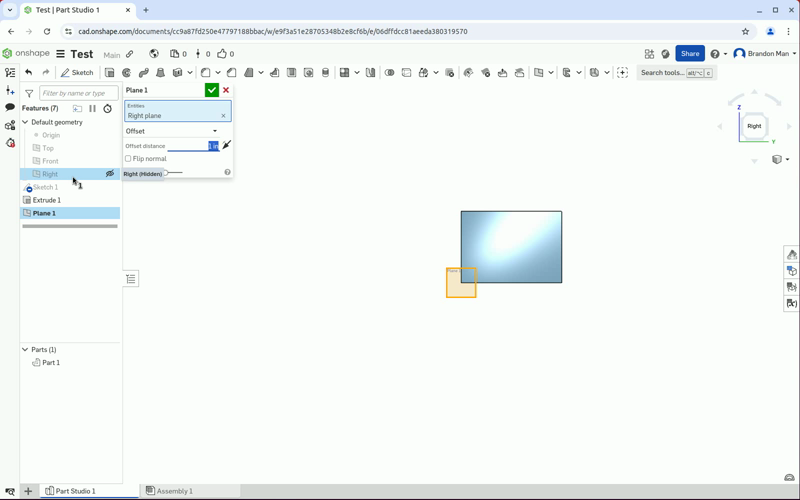
text(18.302)
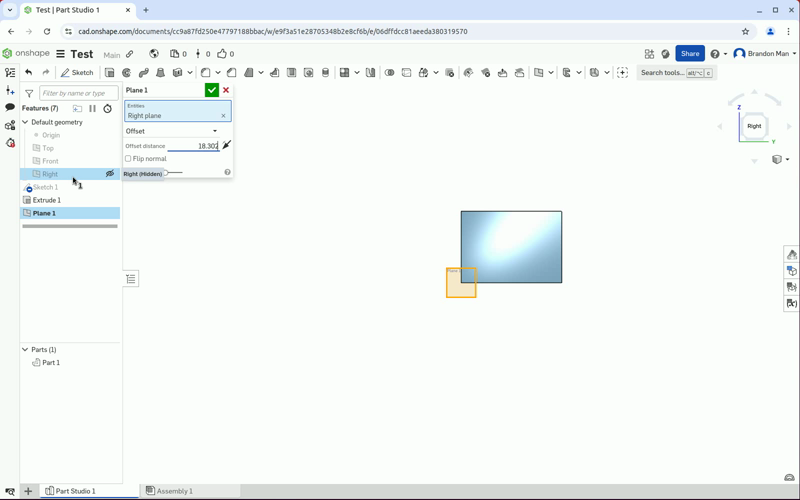
key(enter, 2)
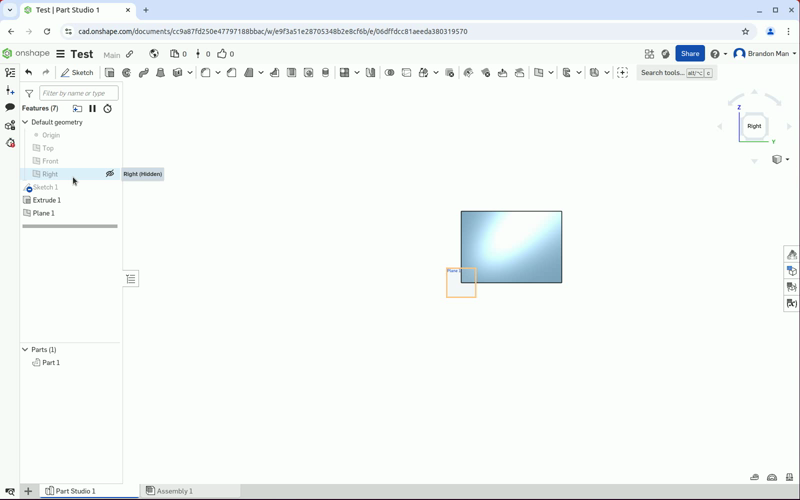
key(shift+s)
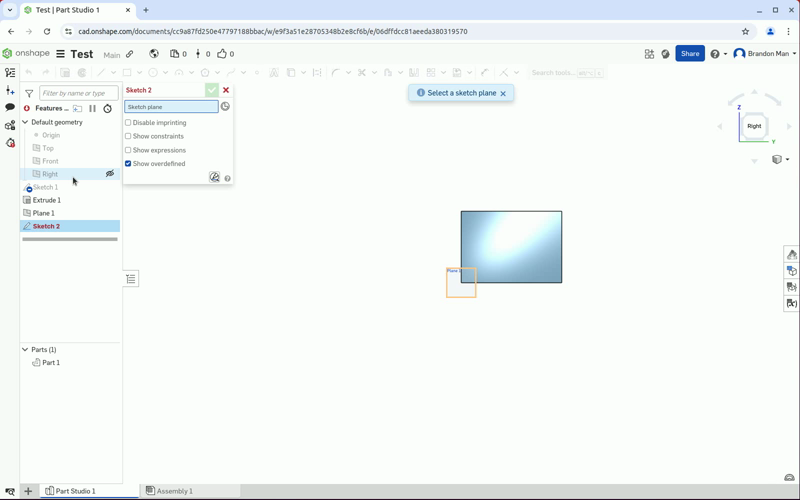
mouse_move(73, 215)
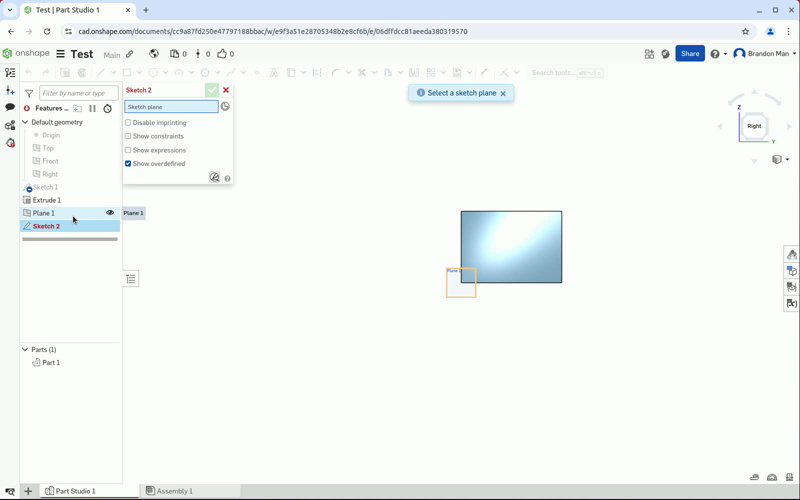
click(73, 215)
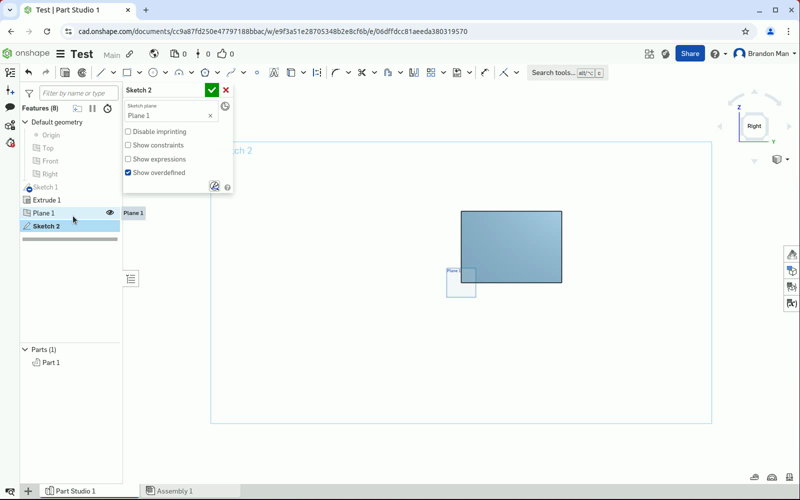
mouse_move(73, 352)
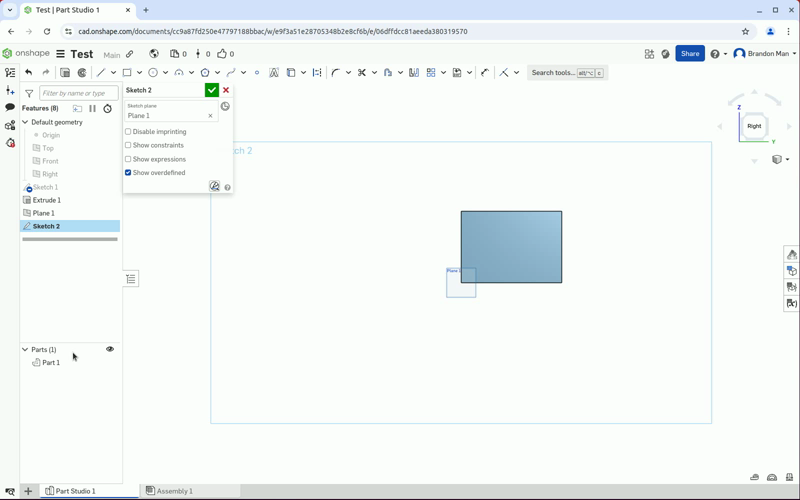
key(y)
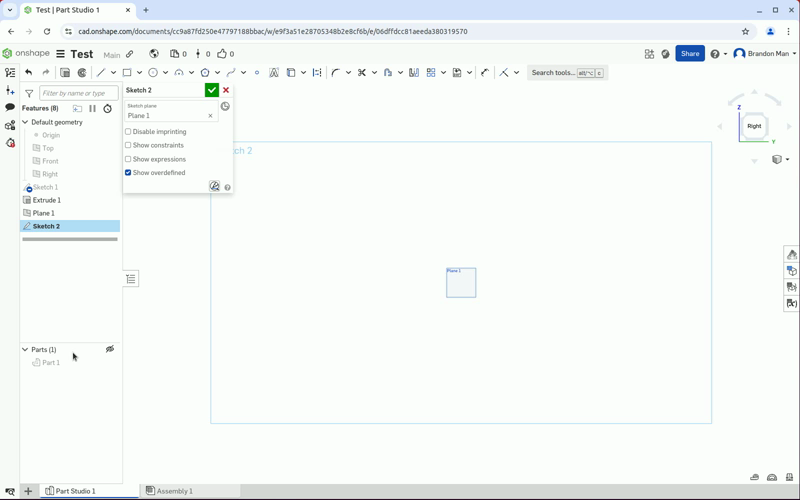
key(c)
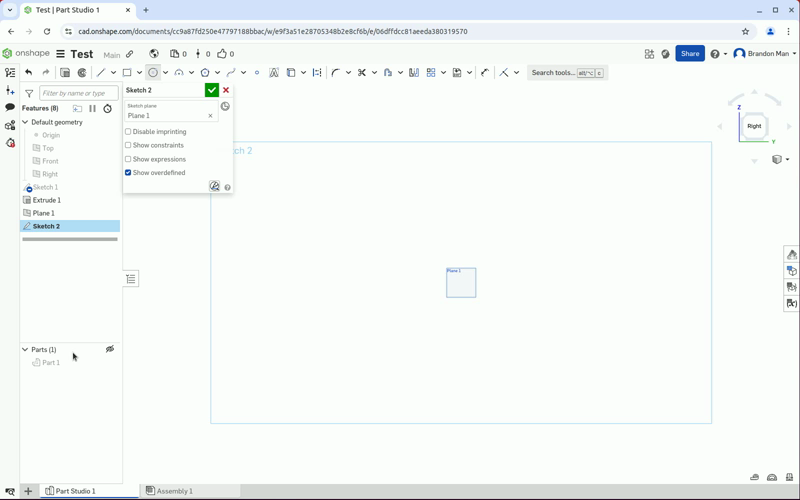
key_down(shift)
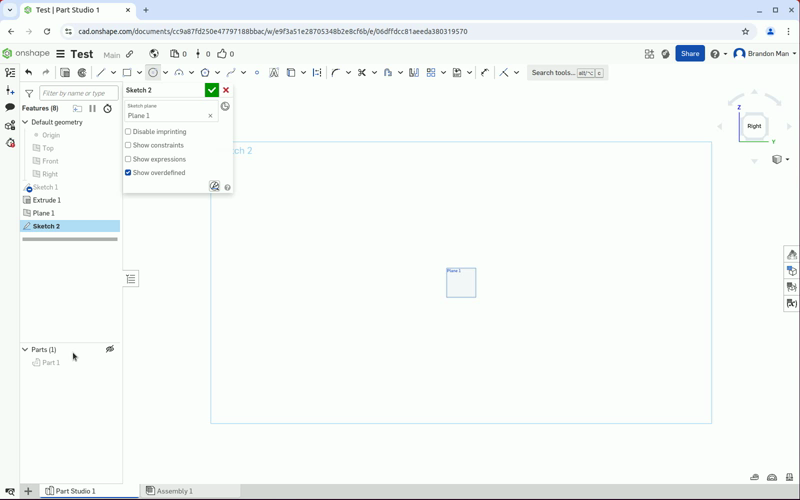
mouse_move(544, 253)
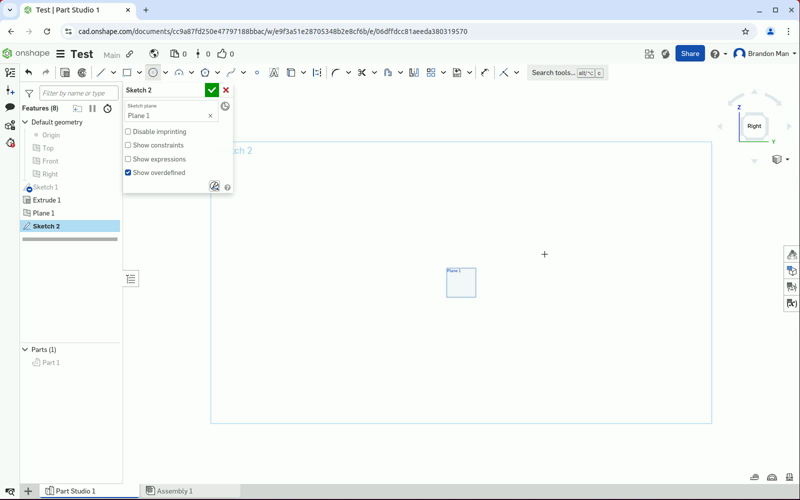
click(544, 253)
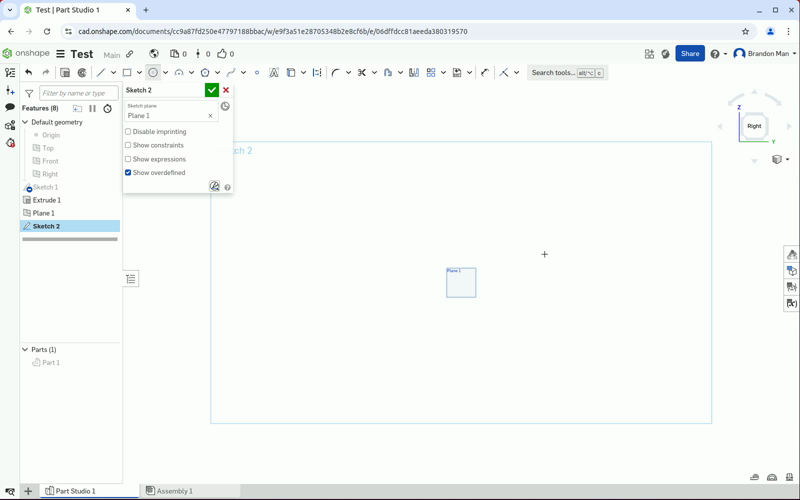
key_up(shift)
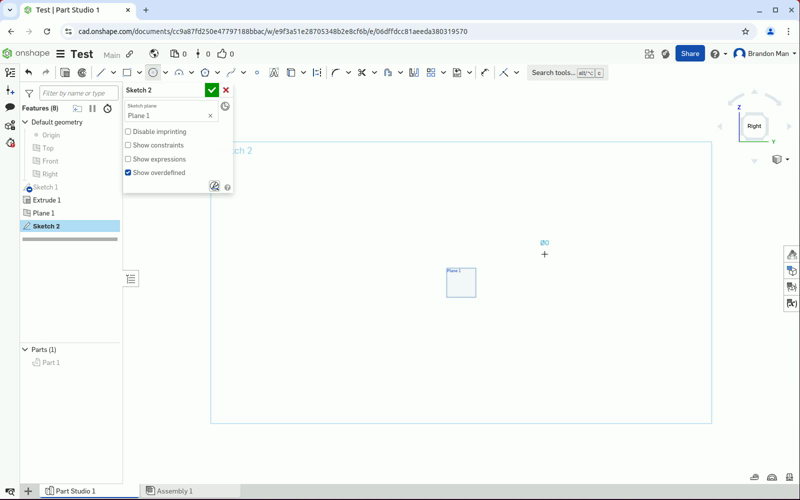
mouse_move(550, 253)
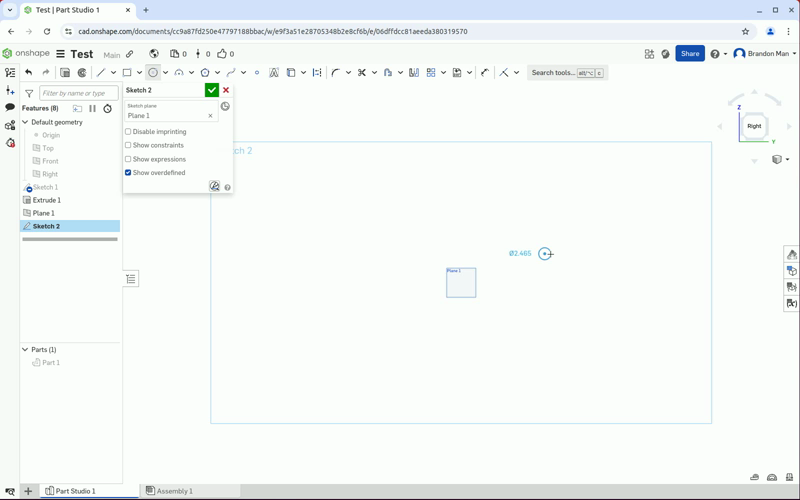
click(550, 253)
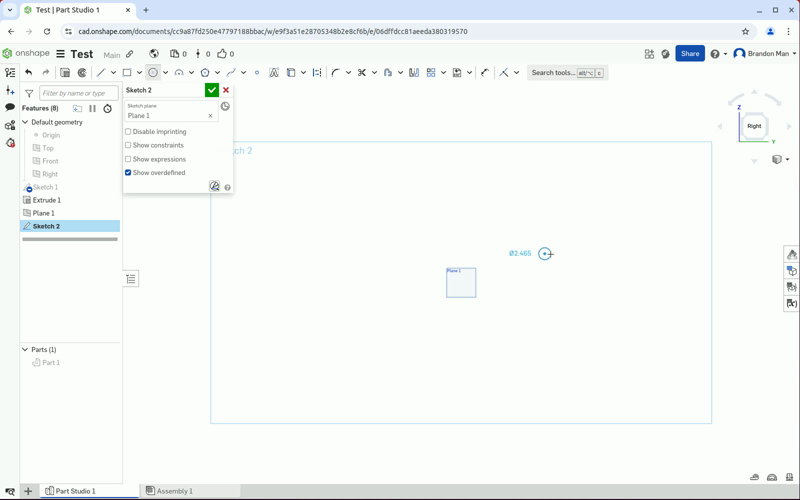
key(esc)
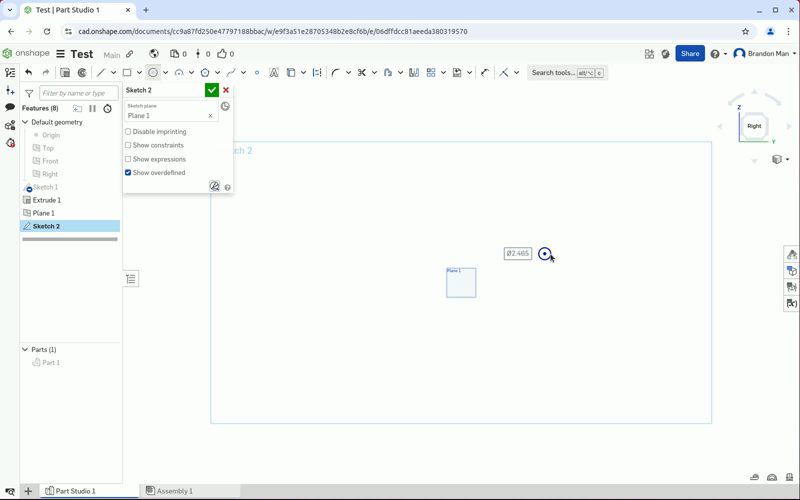
mouse_move(542, 253)
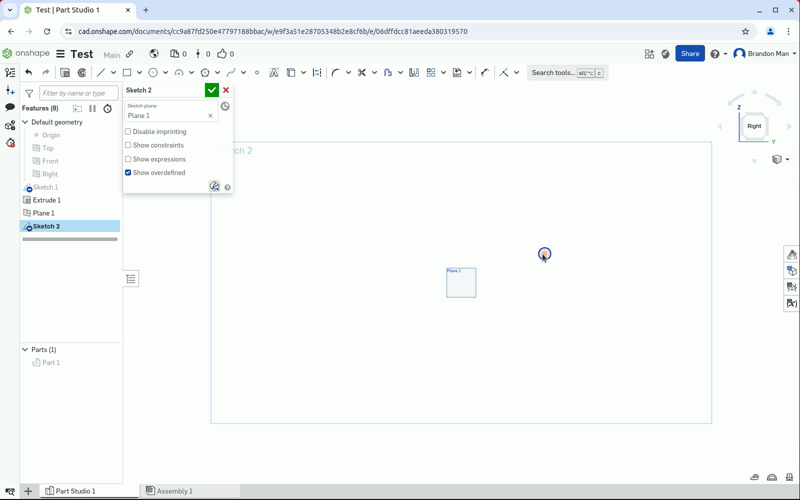
scroll(6)
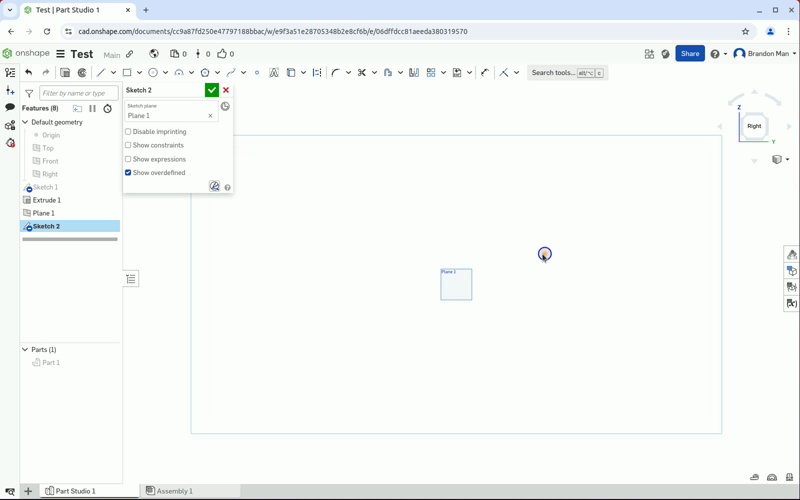
scroll(6)
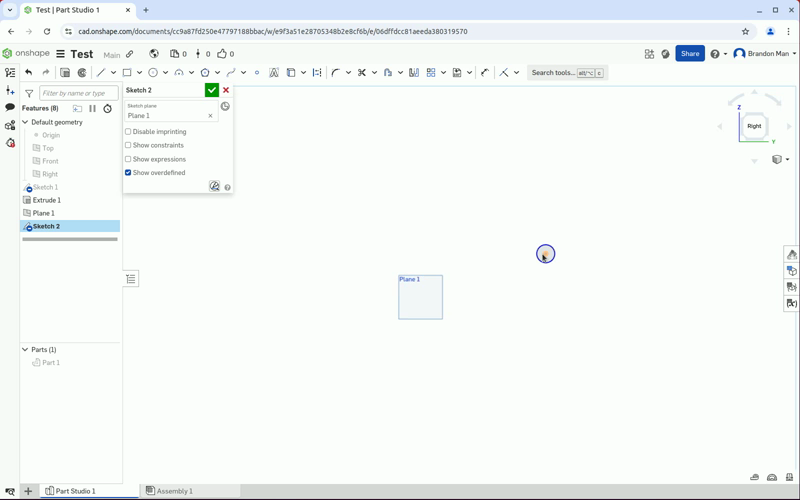
scroll(6)
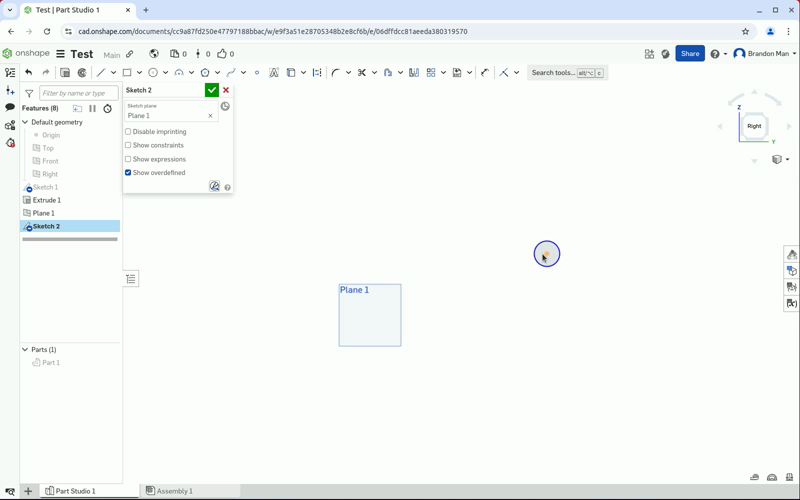
scroll(6)
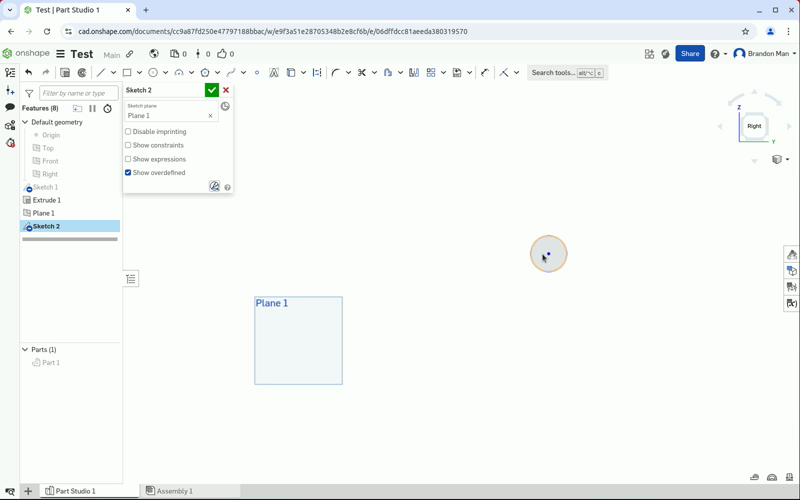
scroll(6)
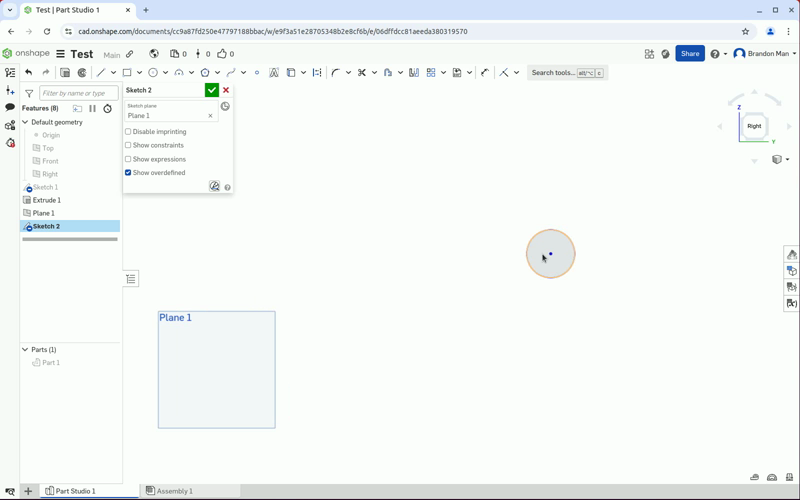
scroll(6)
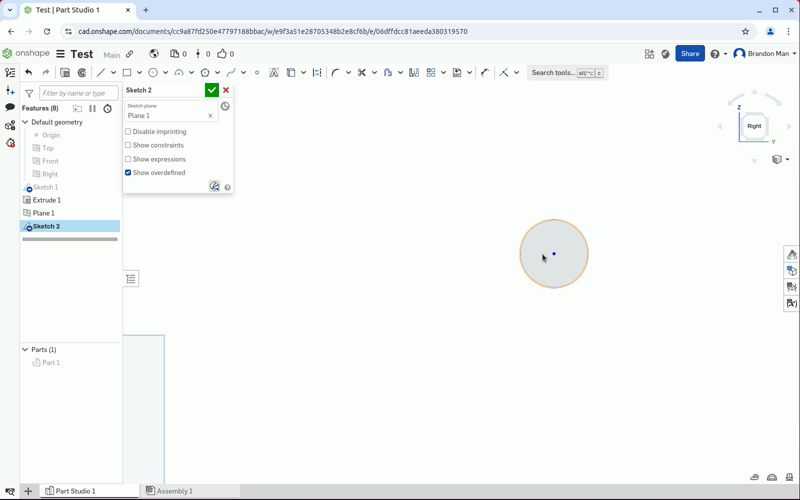
scroll(6)
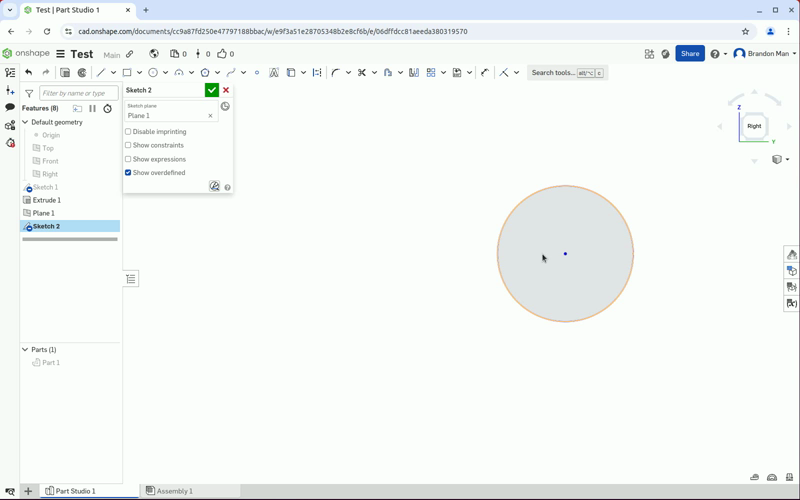
click(542, 253)
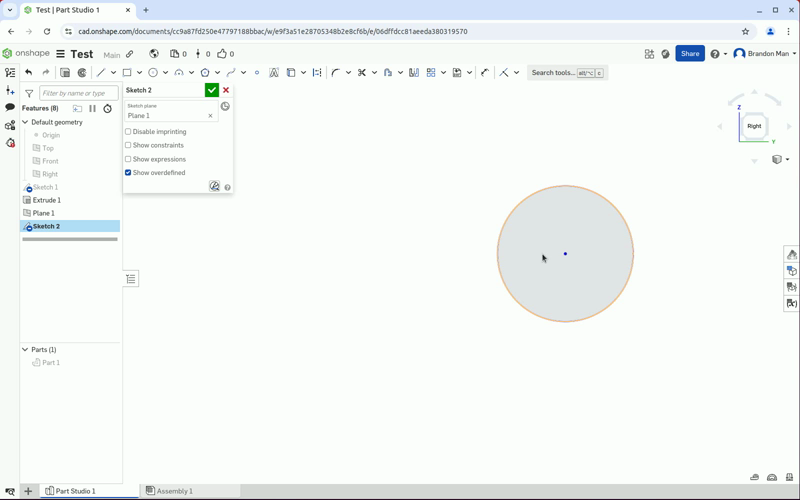
scroll(-6)
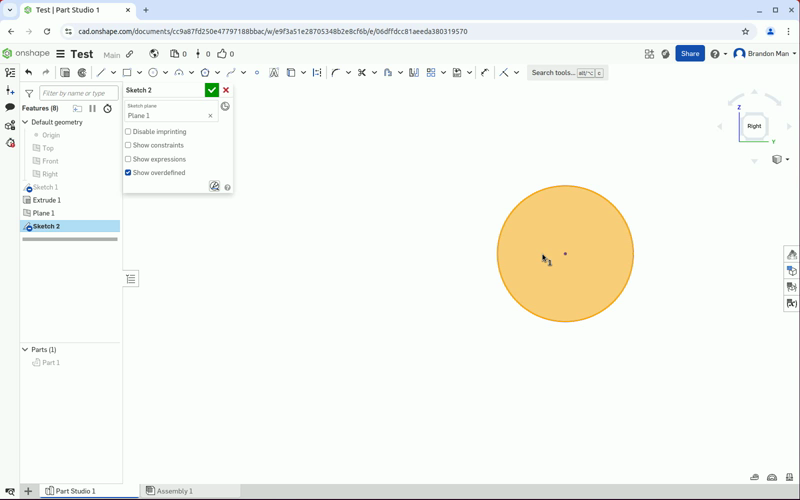
scroll(-6)
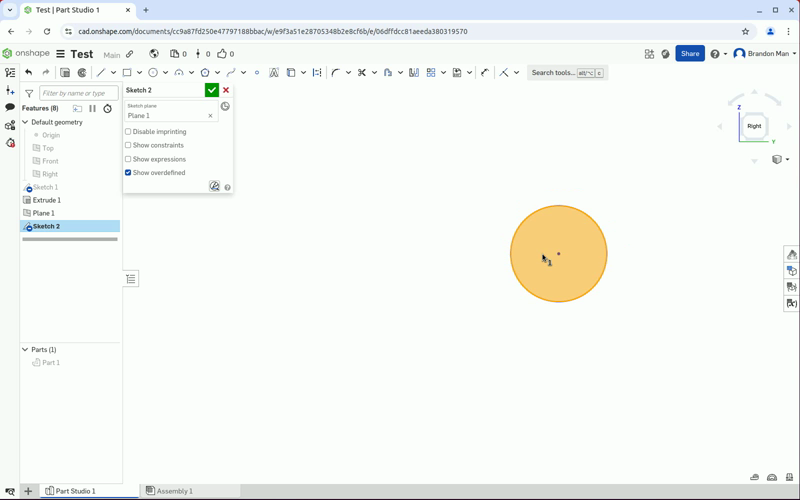
scroll(-6)
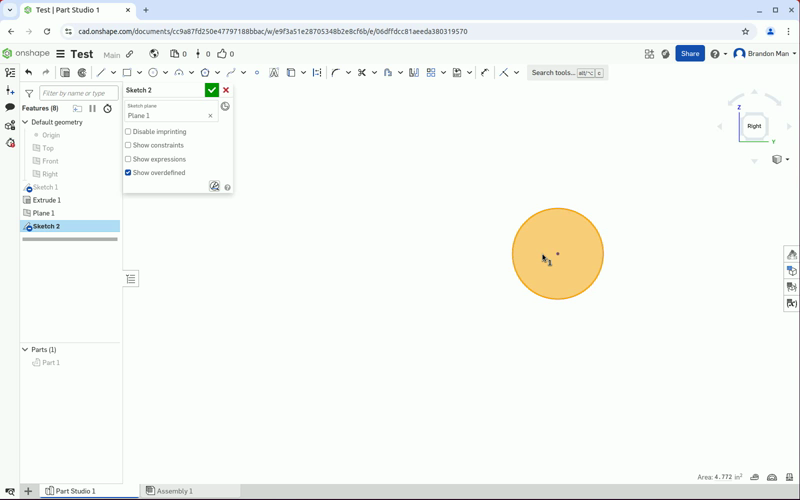
scroll(-6)
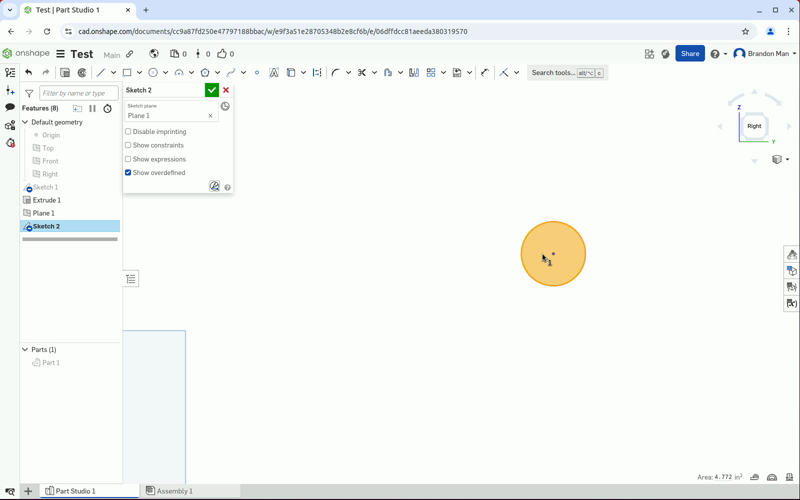
scroll(-6)
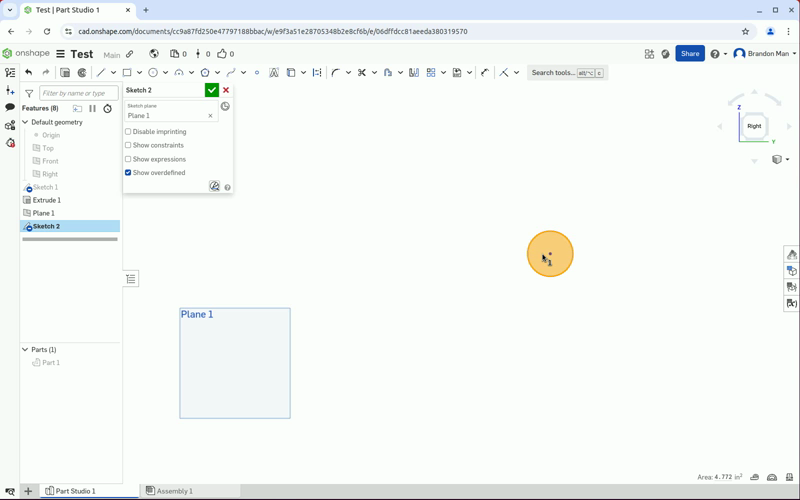
scroll(-6)
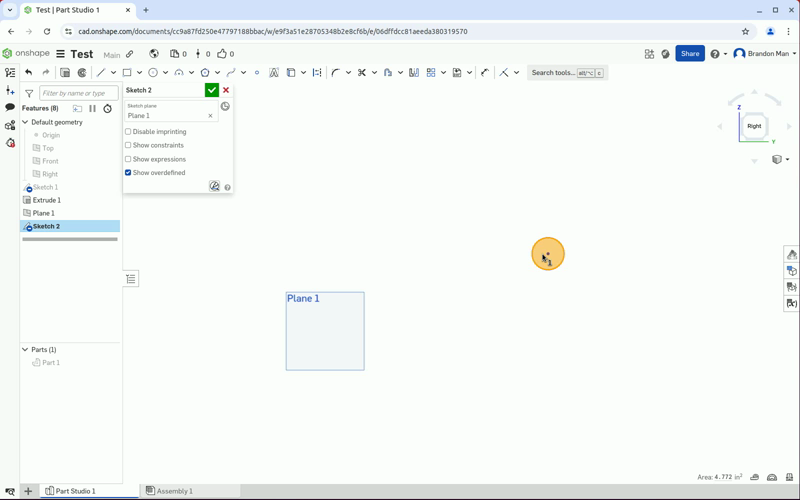
scroll(-6)
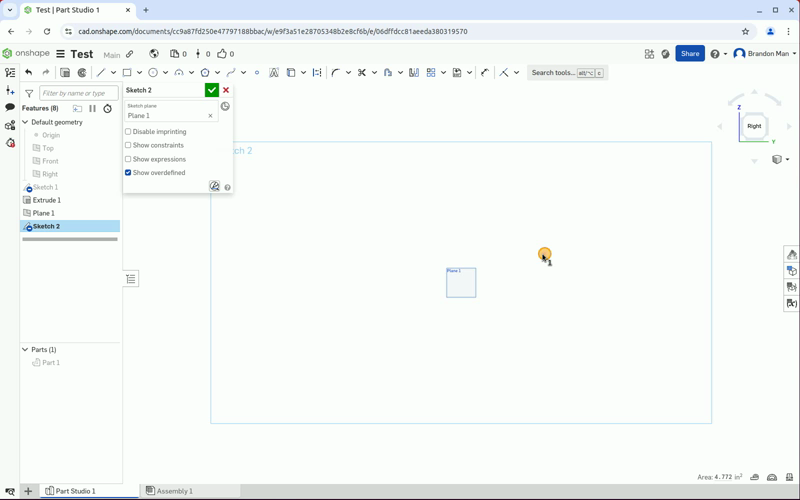
mouse_move(73, 352)
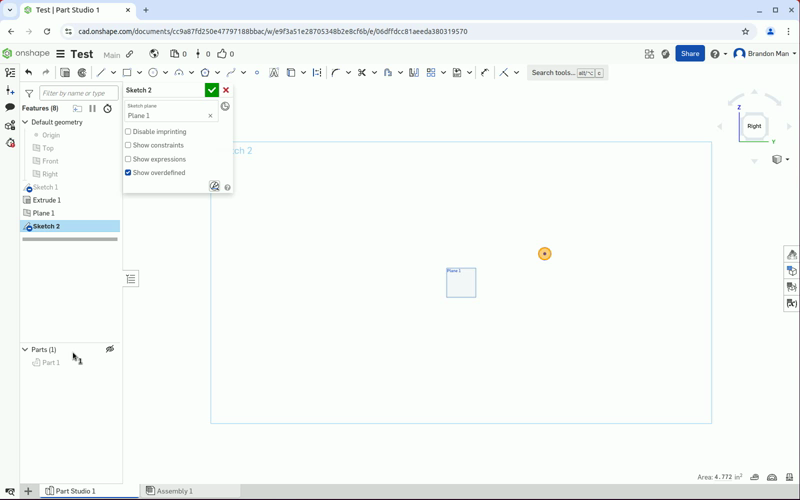
key(shift+y)
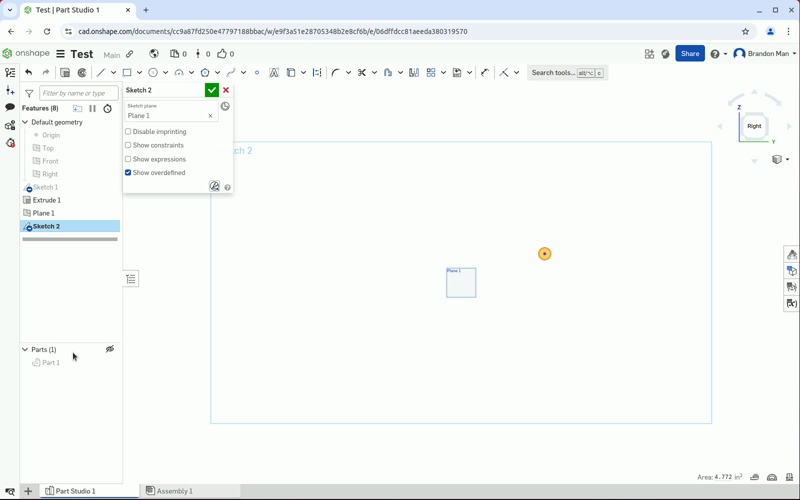
key(shift+e)
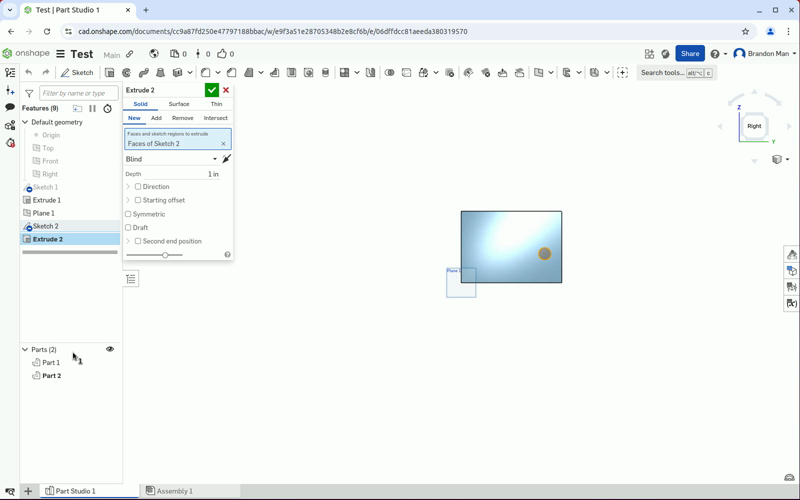
mouse_move(143, 106)
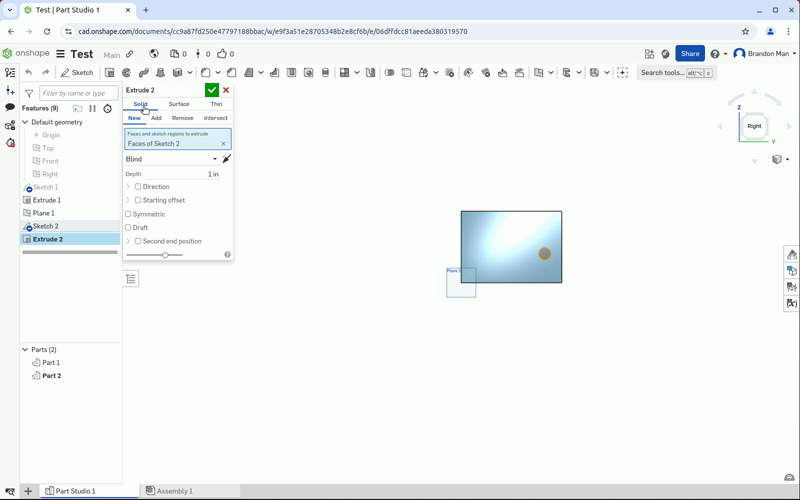
click(143, 106)
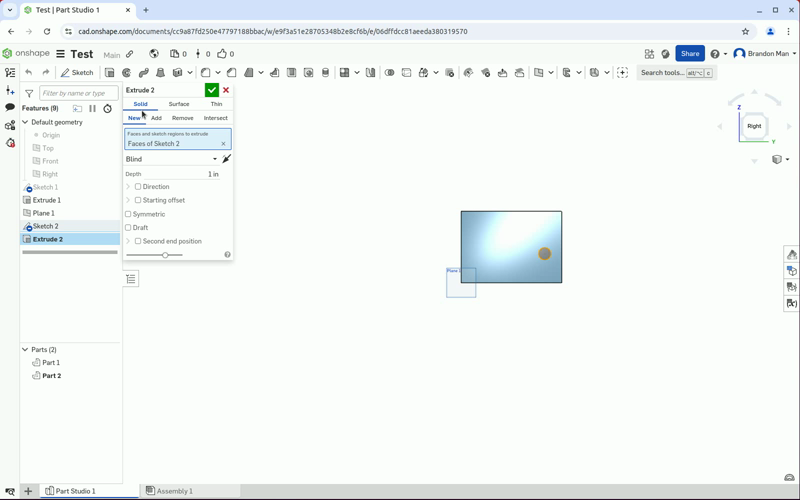
mouse_move(137, 120)
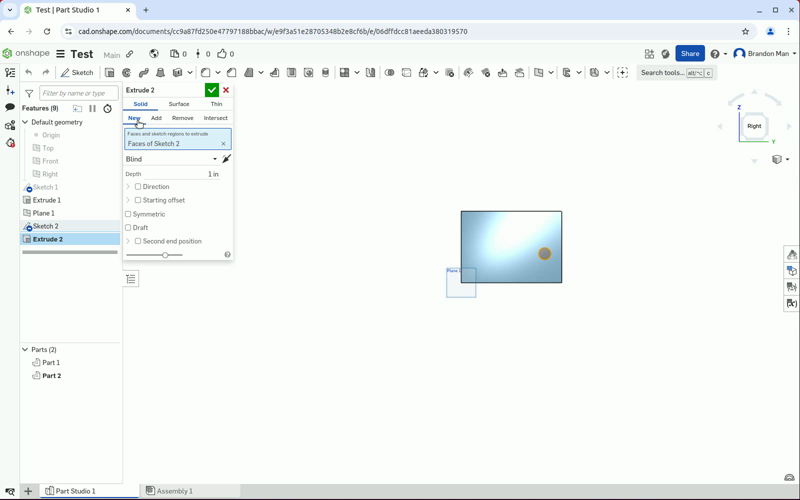
click(137, 120)
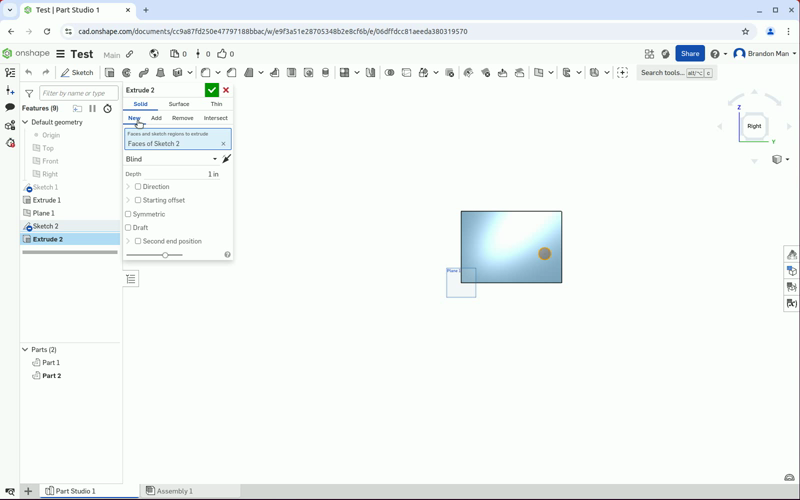
key(tab, 4)
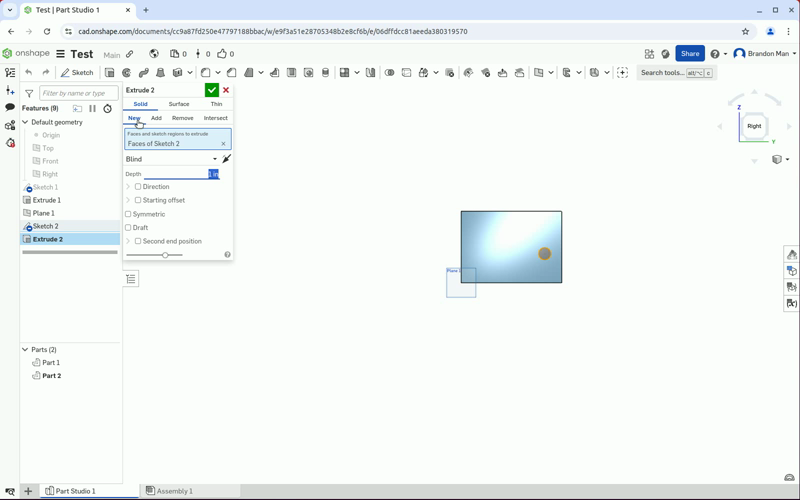
text(4.814)
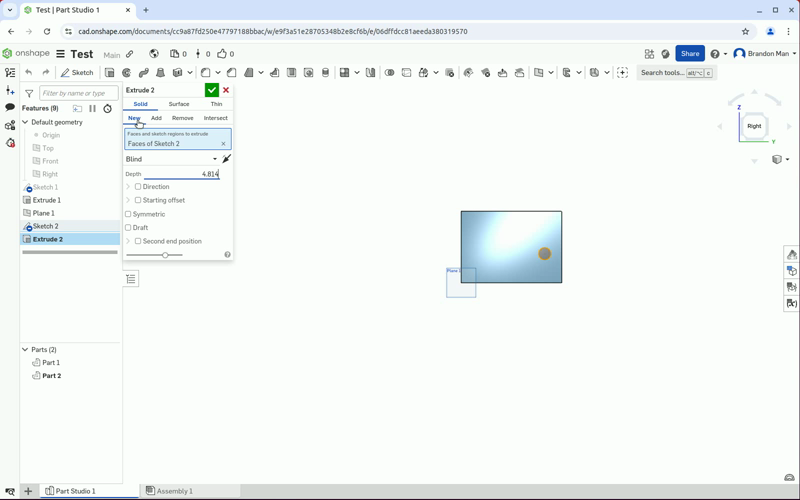
key(enter)
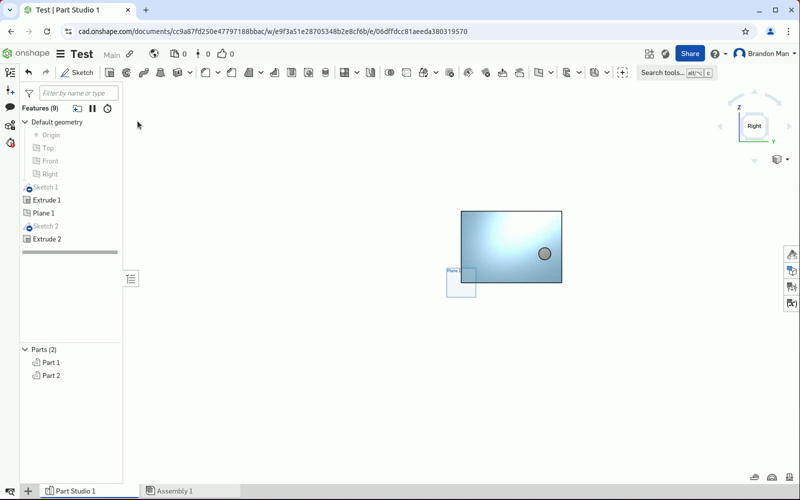
key(shift+h)
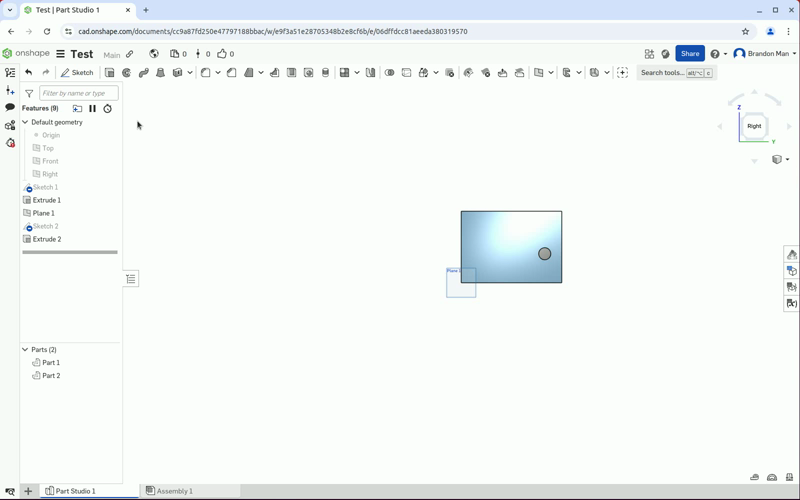
key(shift+h)
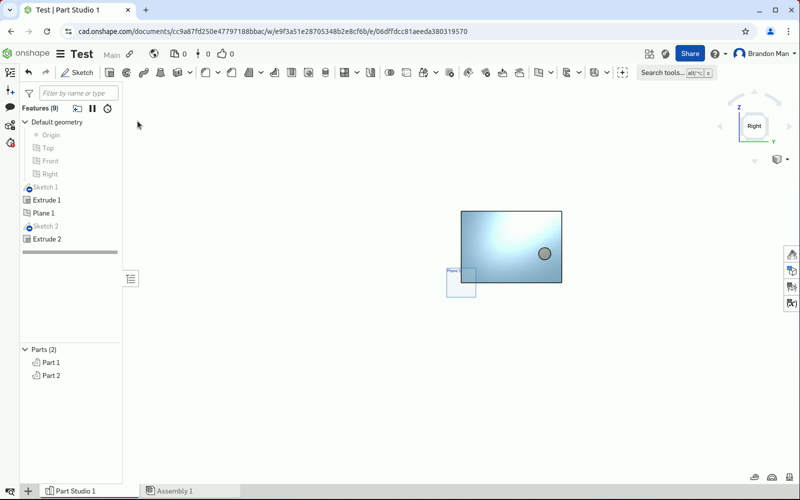
mouse_move(73, 189)
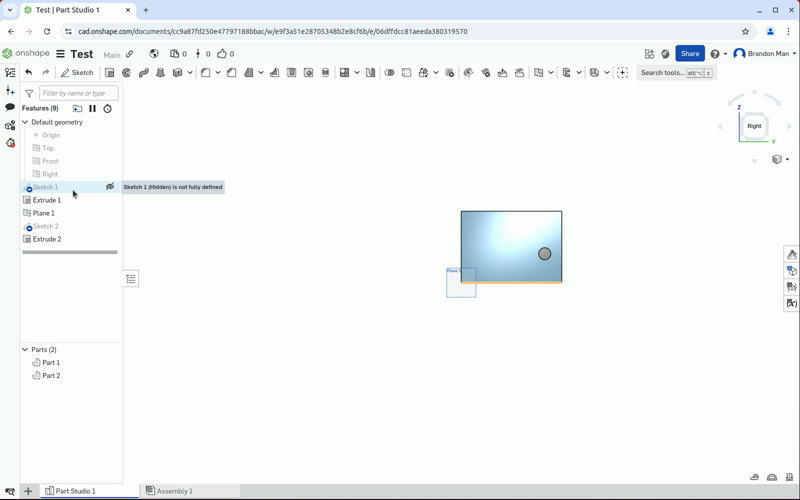
click(73, 189)
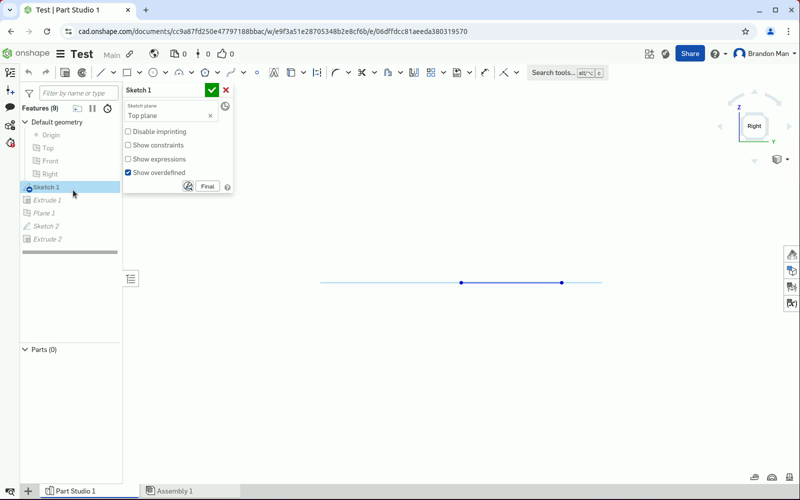
mouse_move(229, 92)
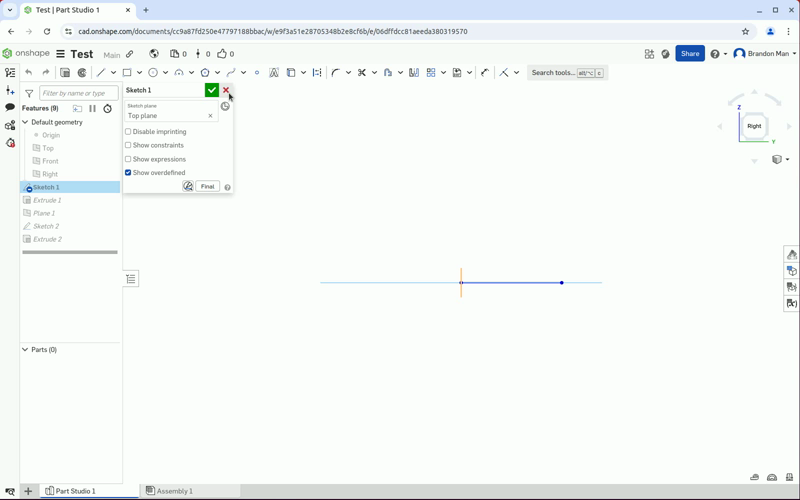
click(229, 92)
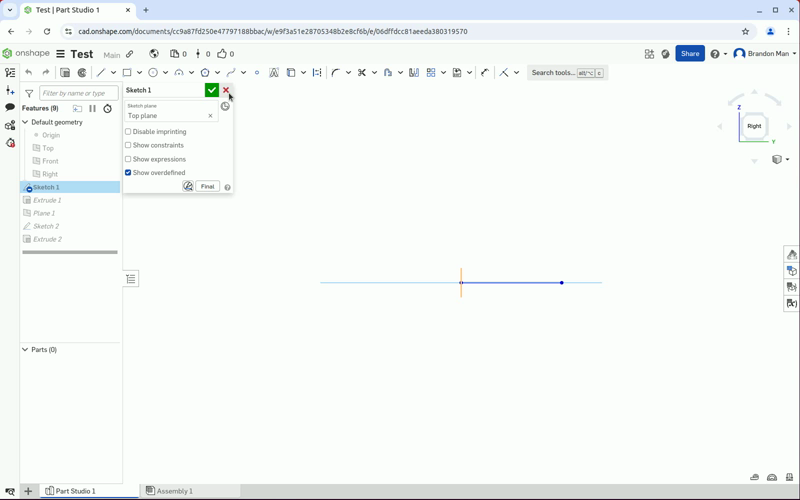
key(shift+s)
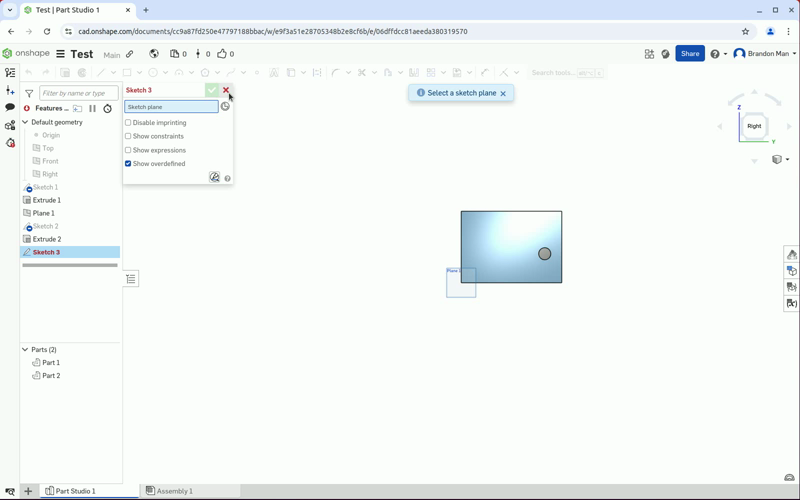
mouse_move(73, 215)
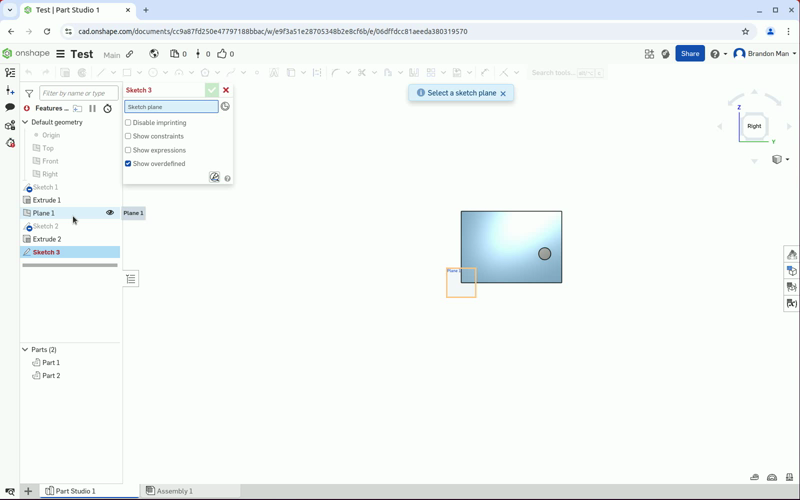
click(73, 215)
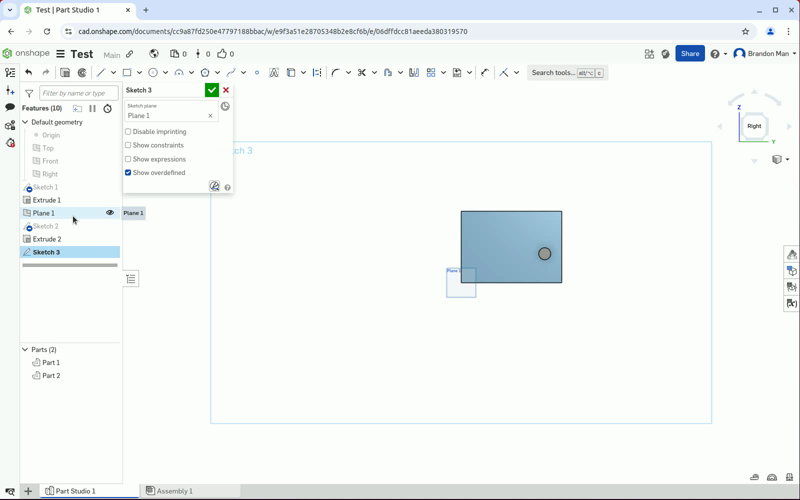
mouse_move(73, 352)
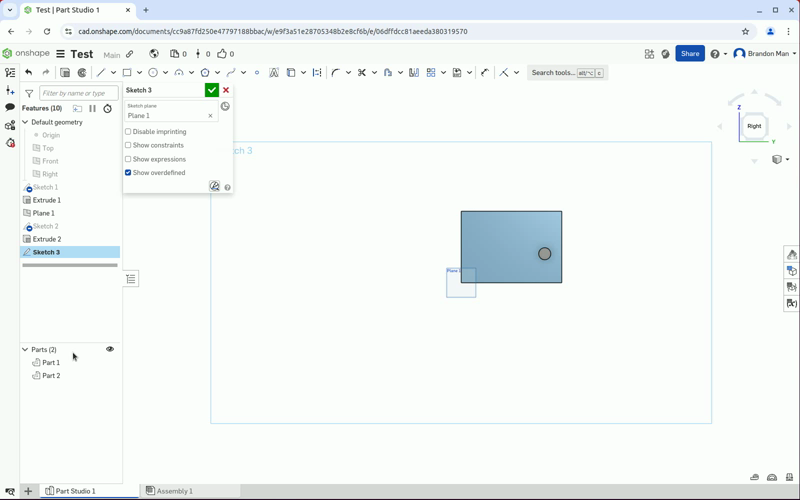
key(y)
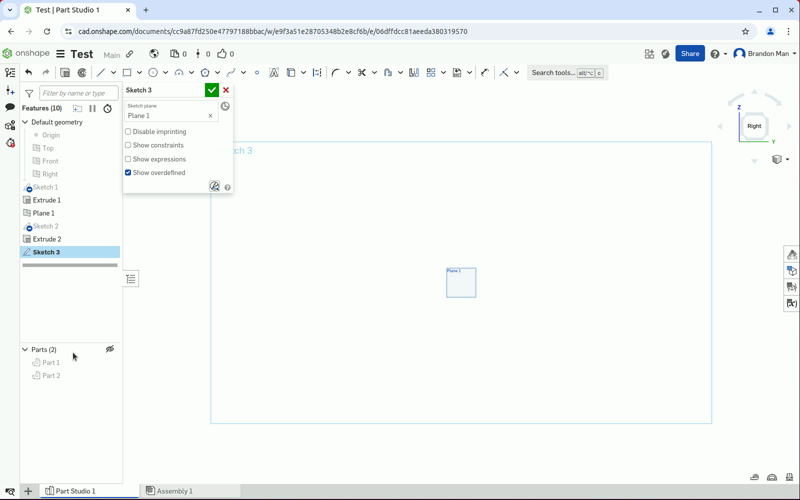
key(c)
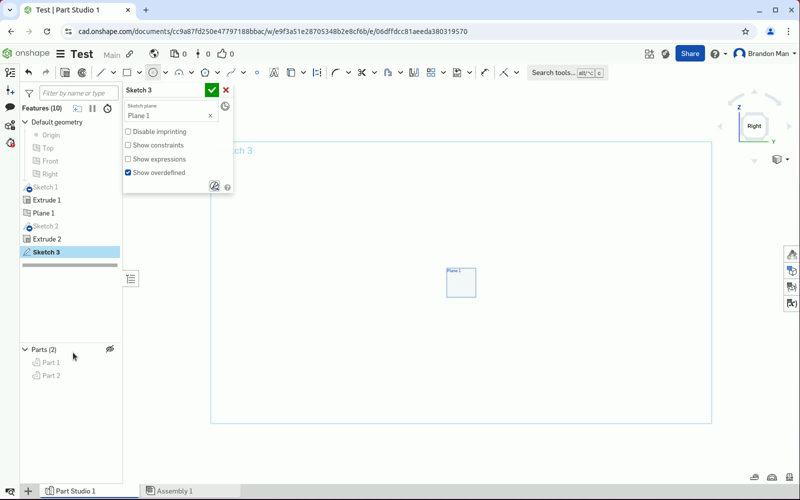
key_down(shift)
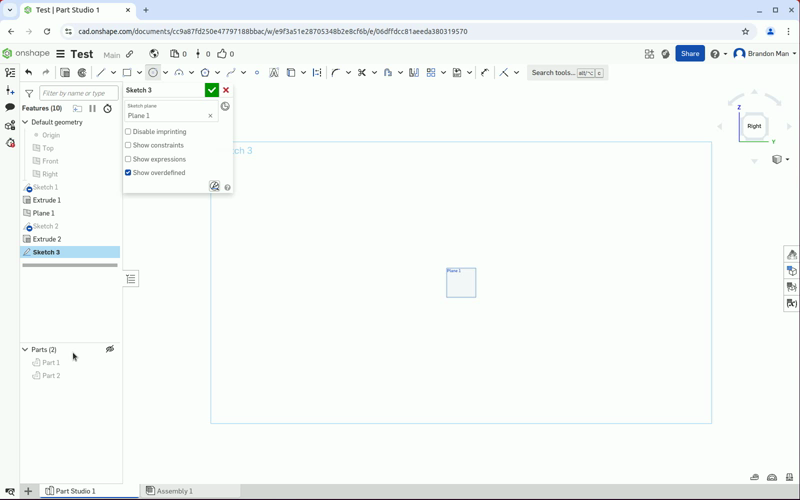
mouse_move(544, 236)
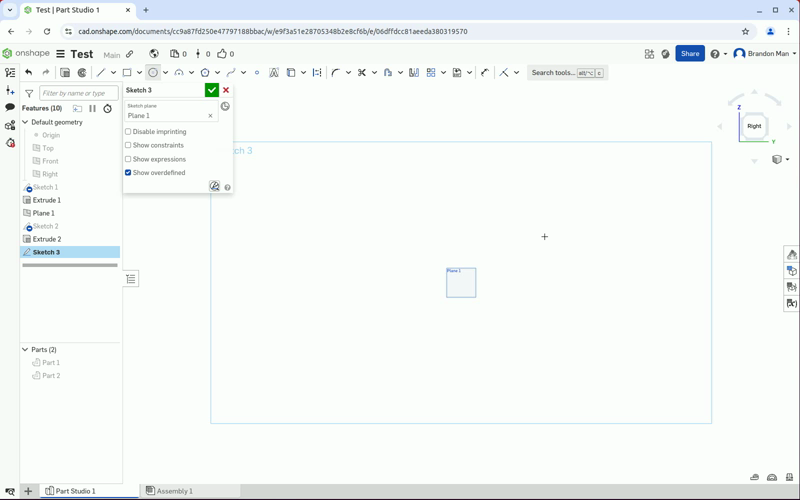
click(544, 236)
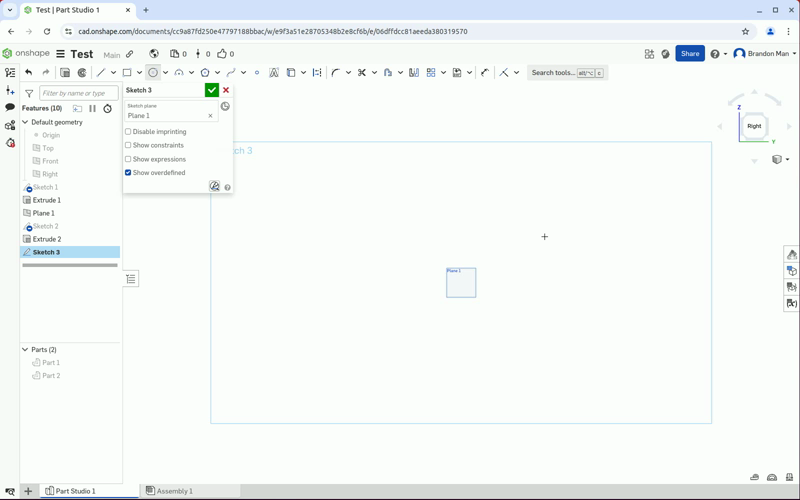
key_up(shift)
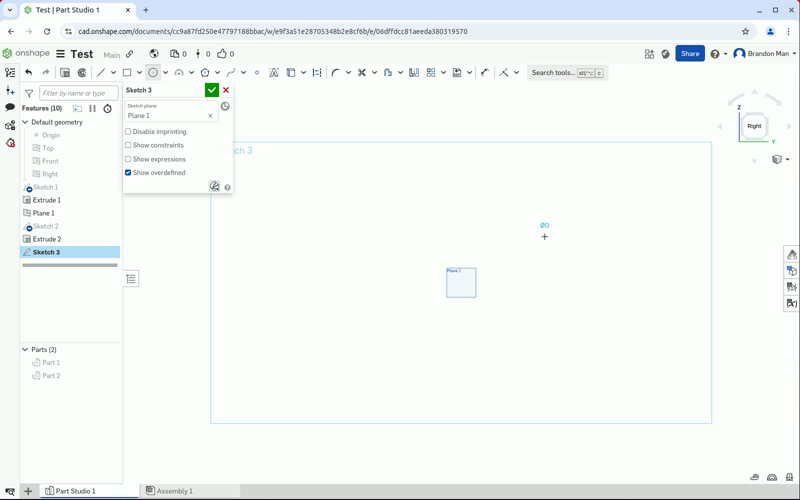
mouse_move(550, 236)
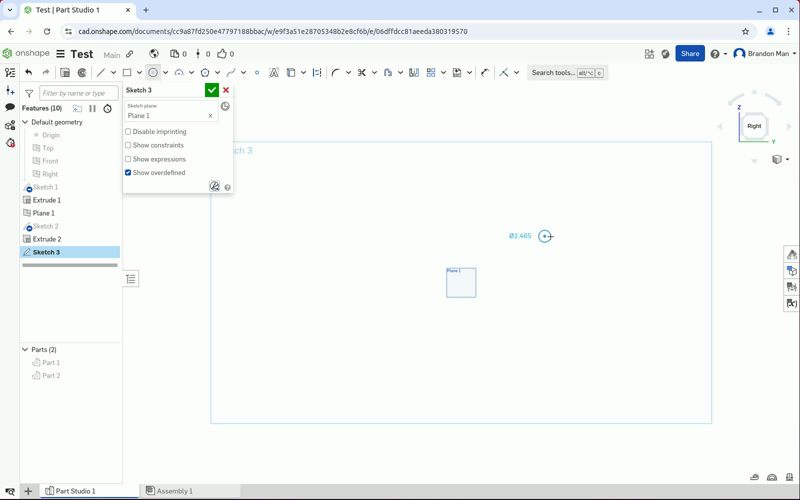
click(550, 236)
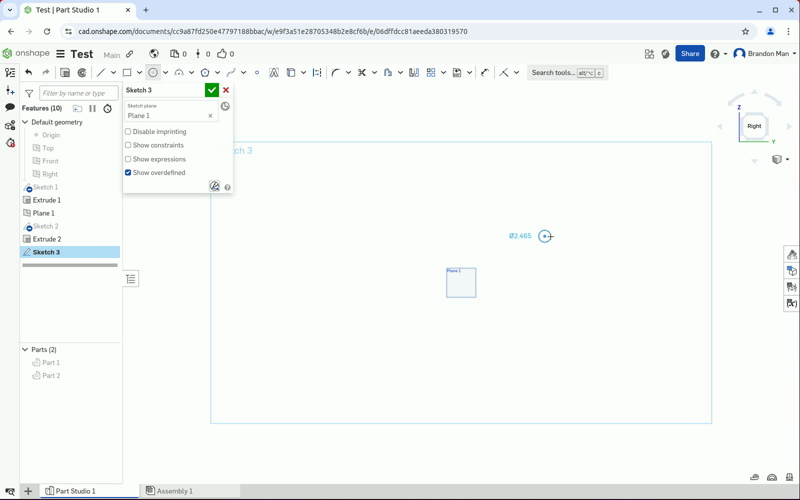
key(esc)
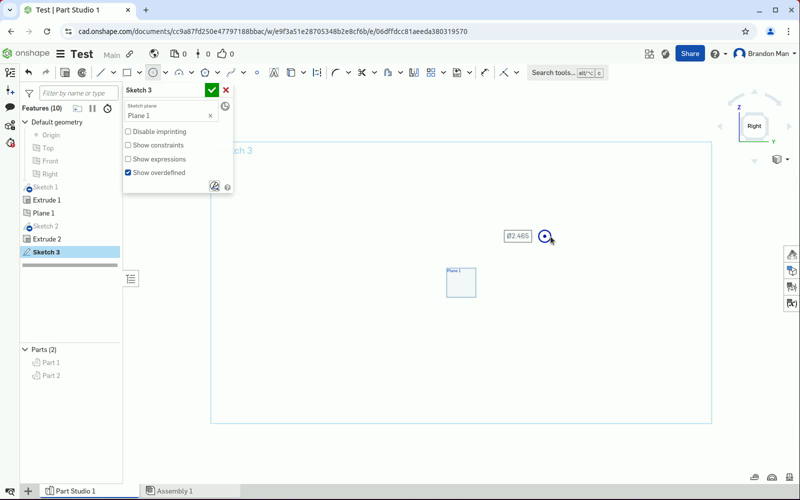
mouse_move(548, 235)
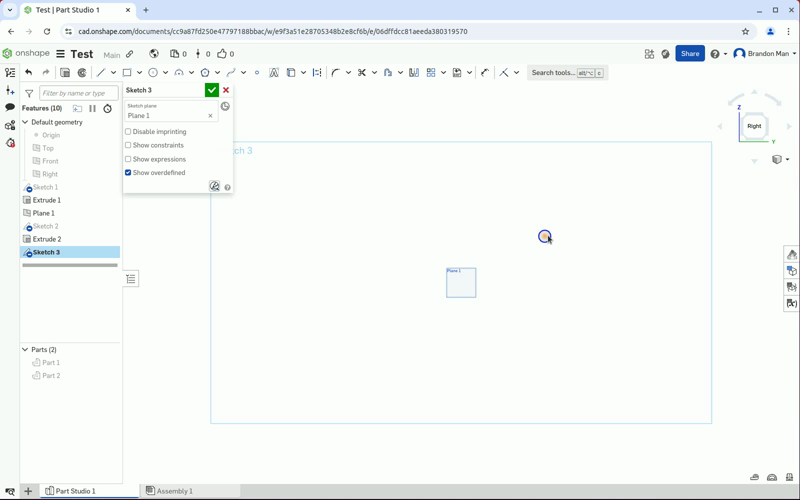
scroll(6)
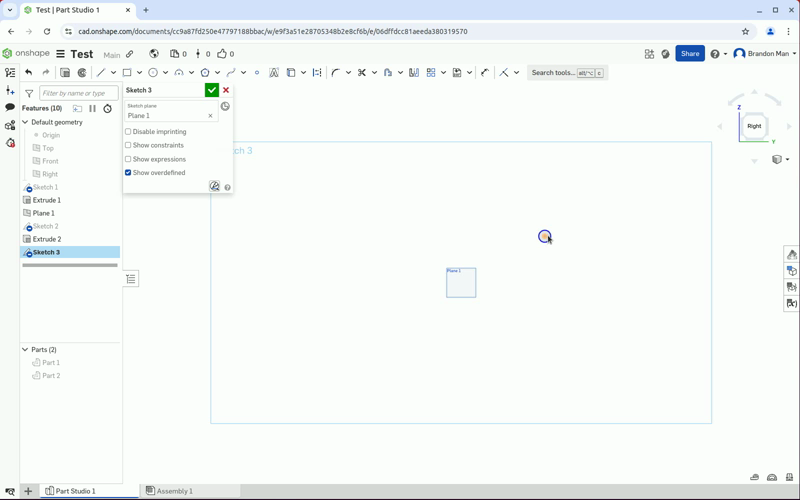
scroll(6)
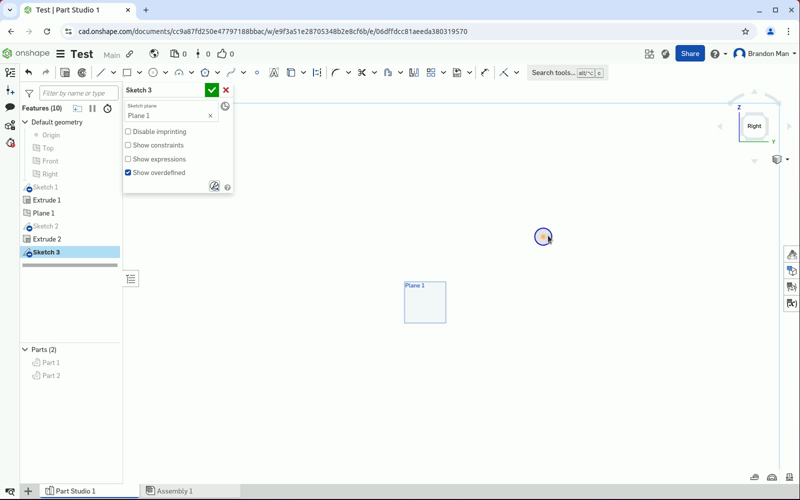
scroll(6)
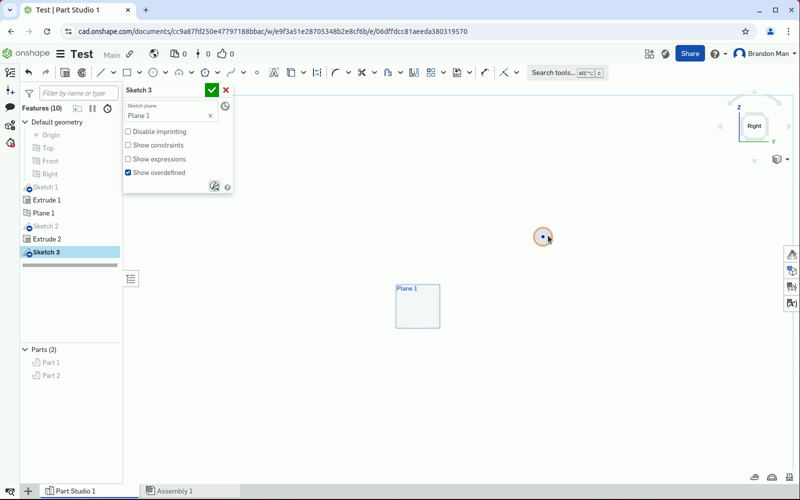
scroll(6)
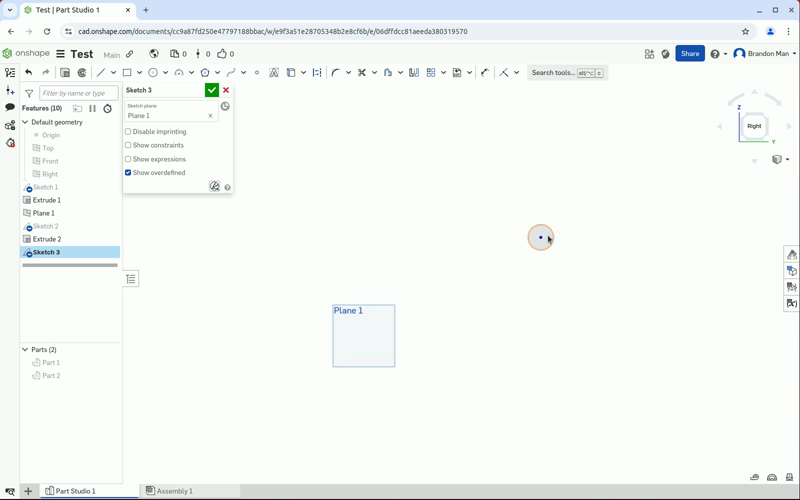
scroll(6)
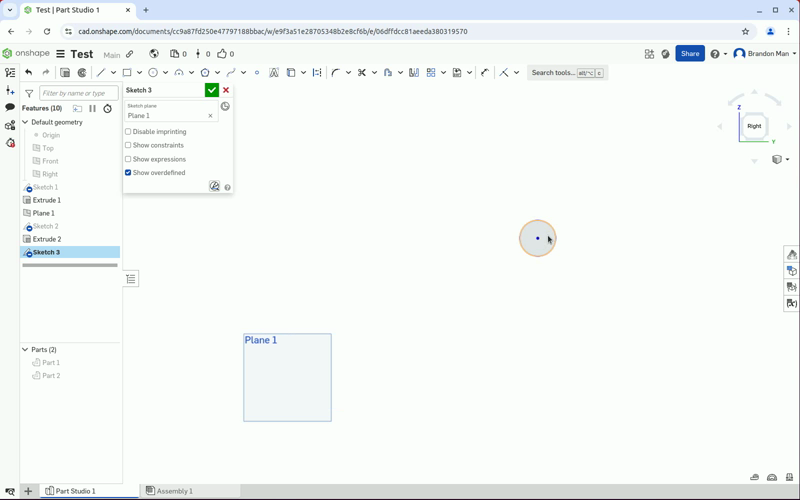
scroll(6)
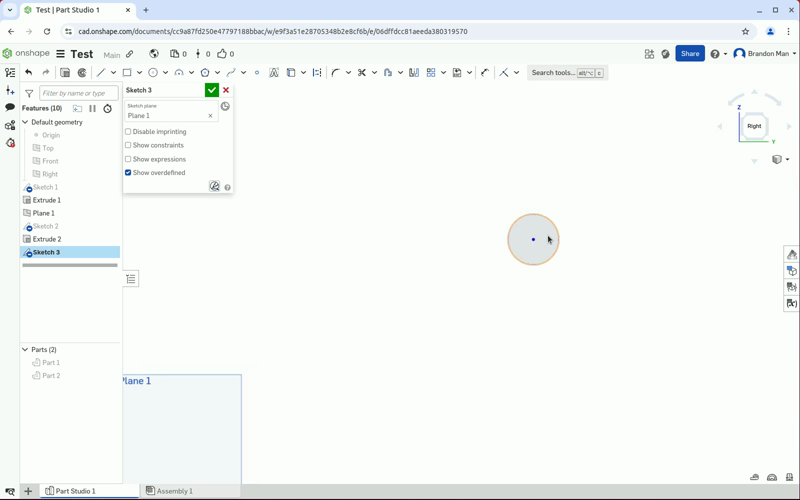
scroll(6)
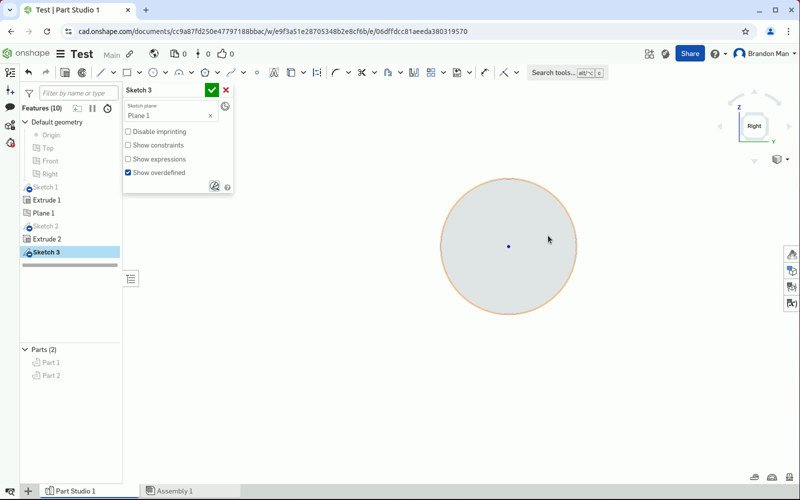
click(548, 235)
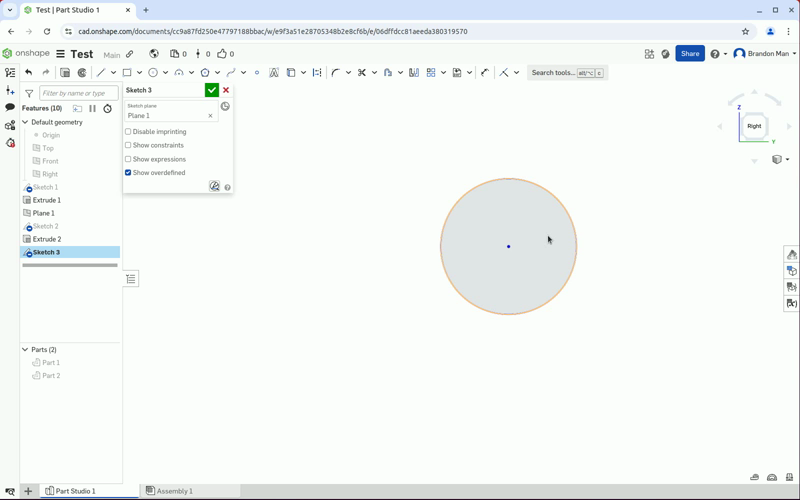
scroll(-6)
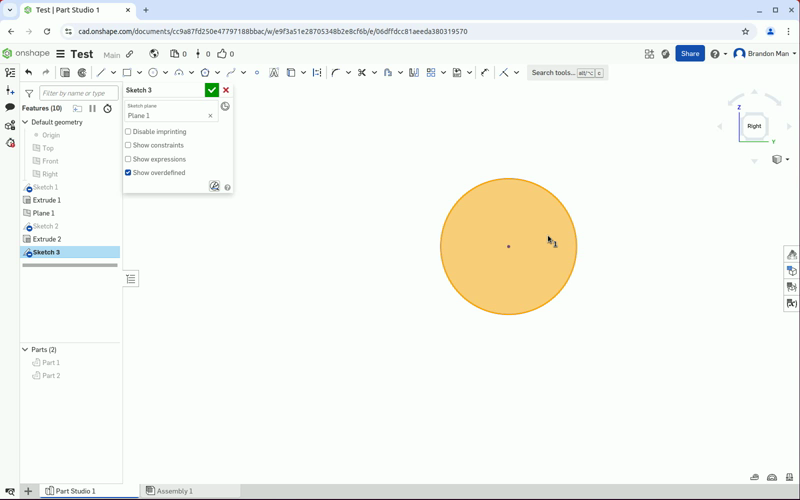
scroll(-6)
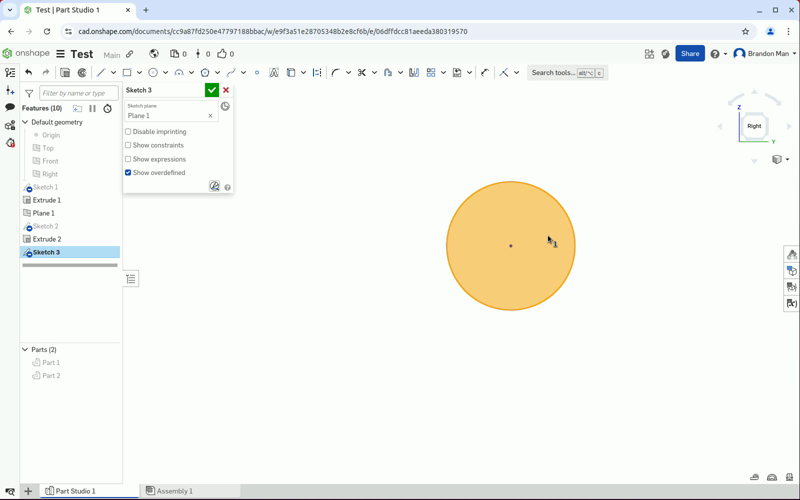
scroll(-6)
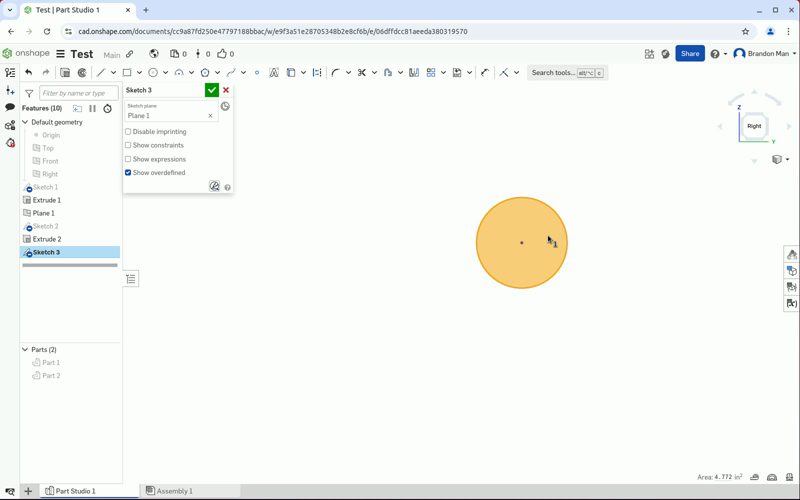
scroll(-6)
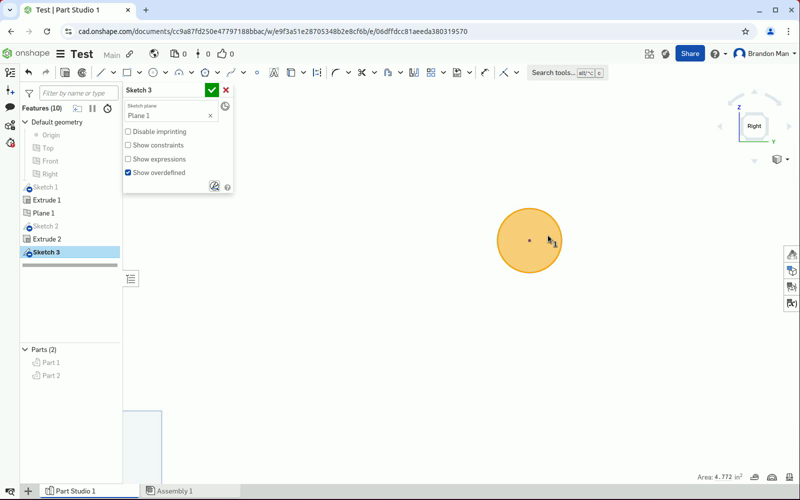
scroll(-6)
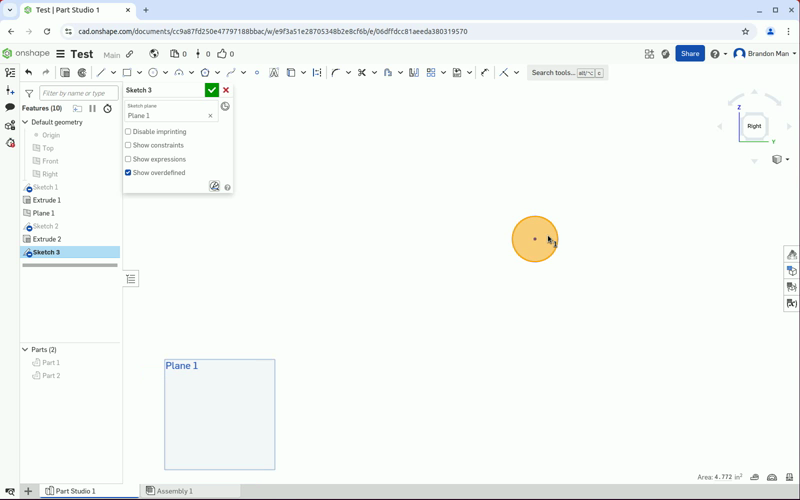
scroll(-6)
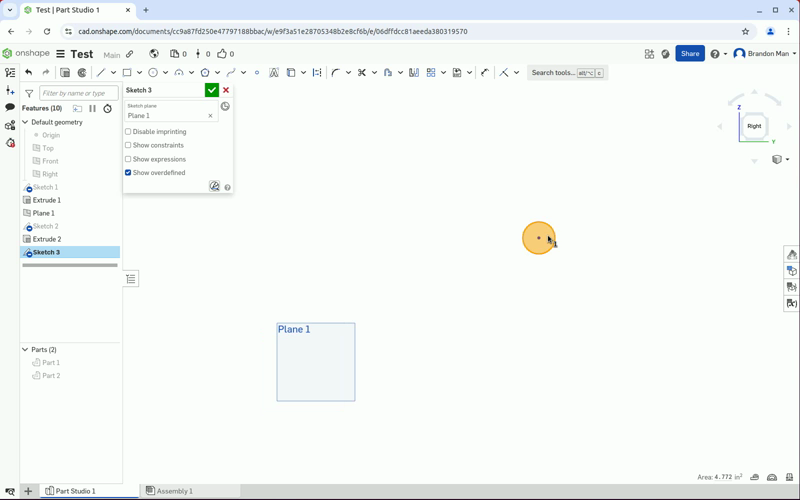
scroll(-6)
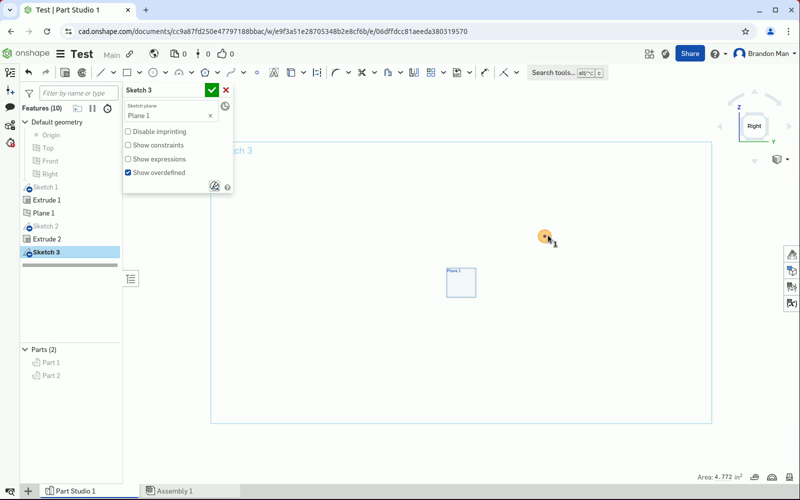
mouse_move(73, 352)
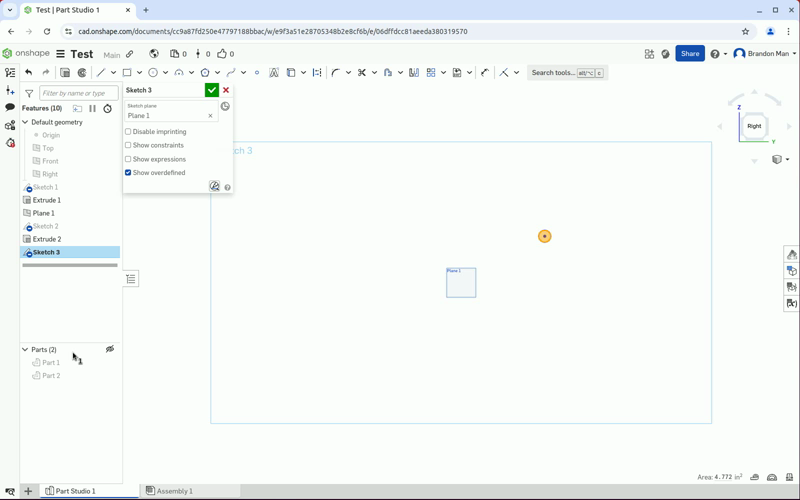
key(shift+y)
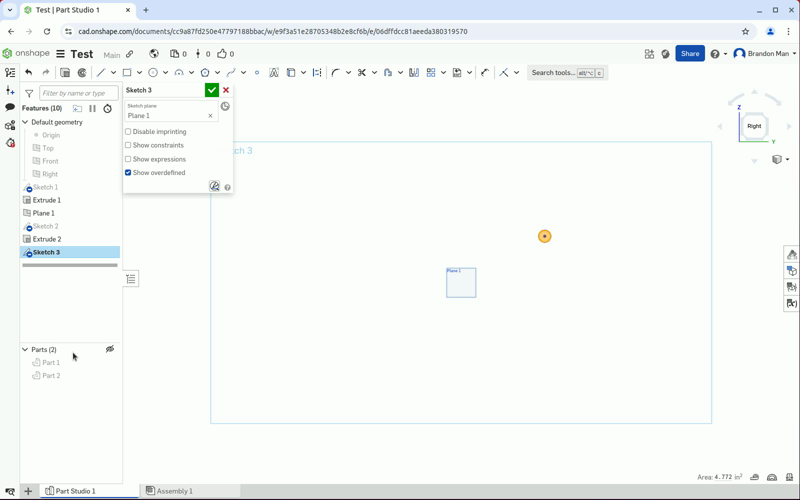
key(shift+e)
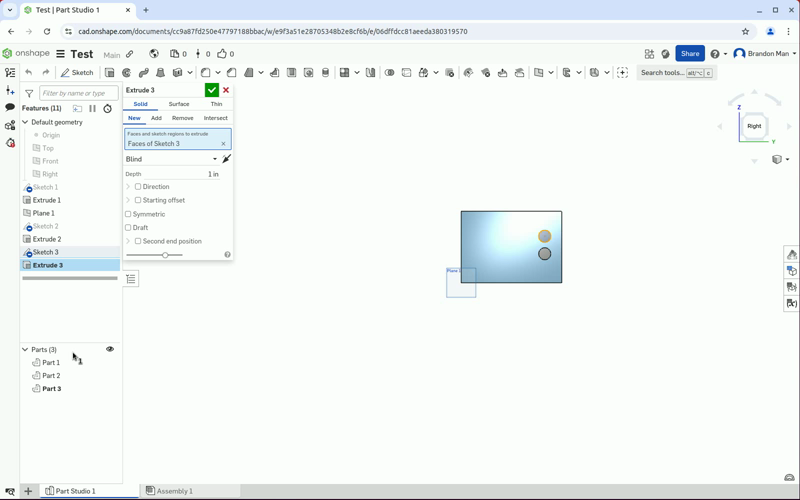
mouse_move(143, 106)
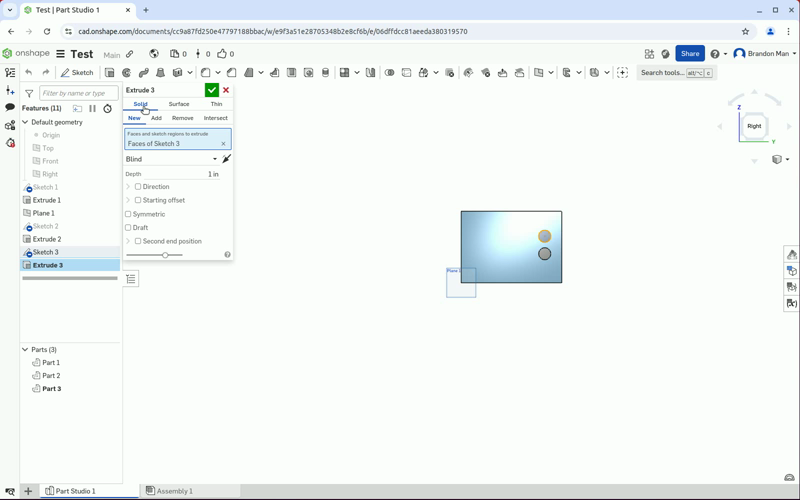
click(143, 106)
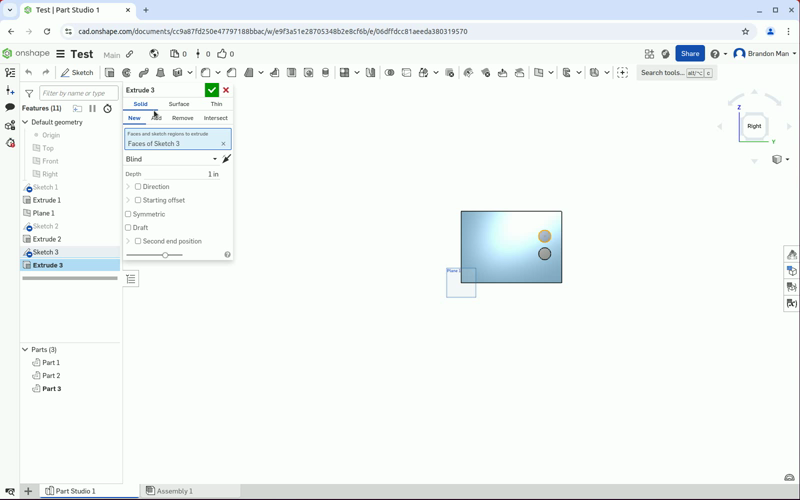
mouse_move(186, 120)
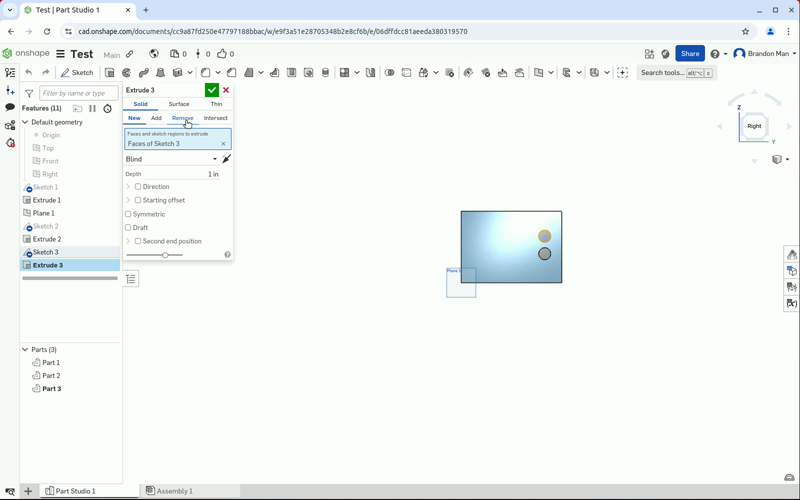
click(186, 120)
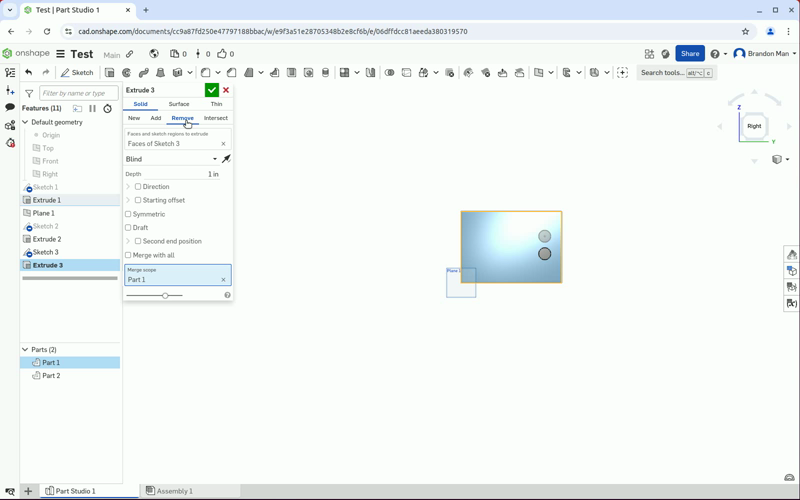
key(tab, 4)
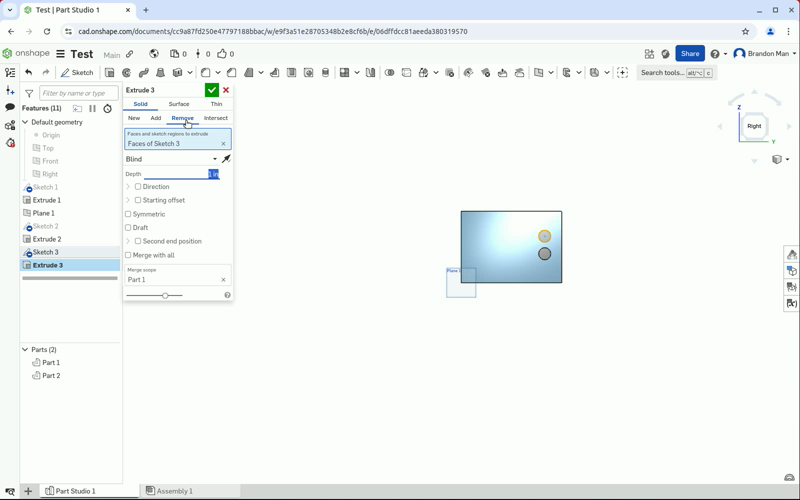
text(7.221)
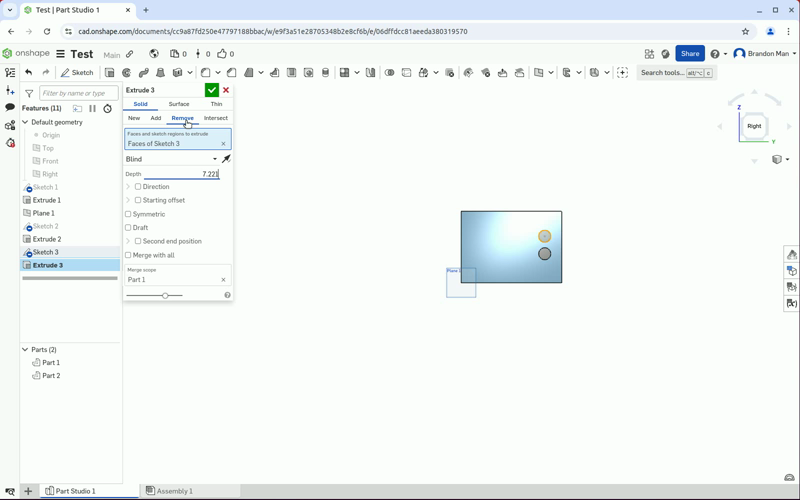
key(tab, 6)
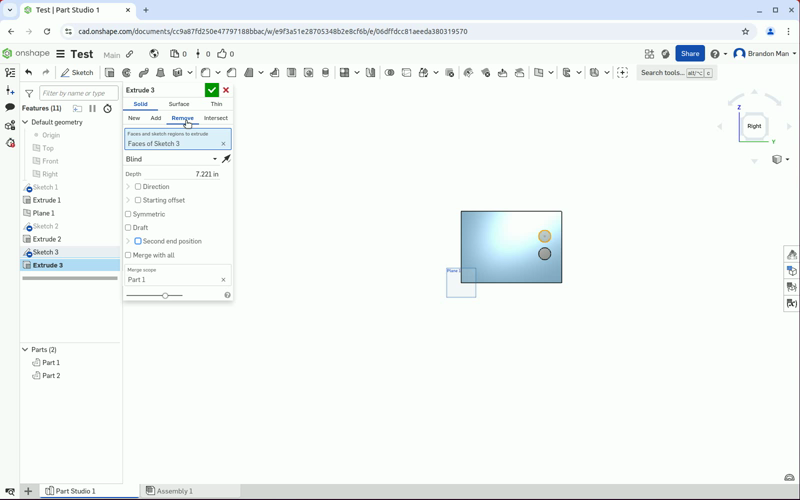
key(space)
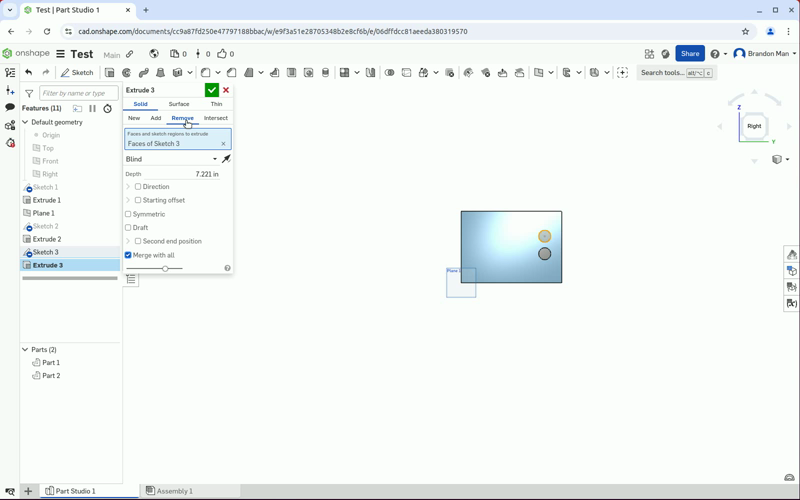
key(enter)
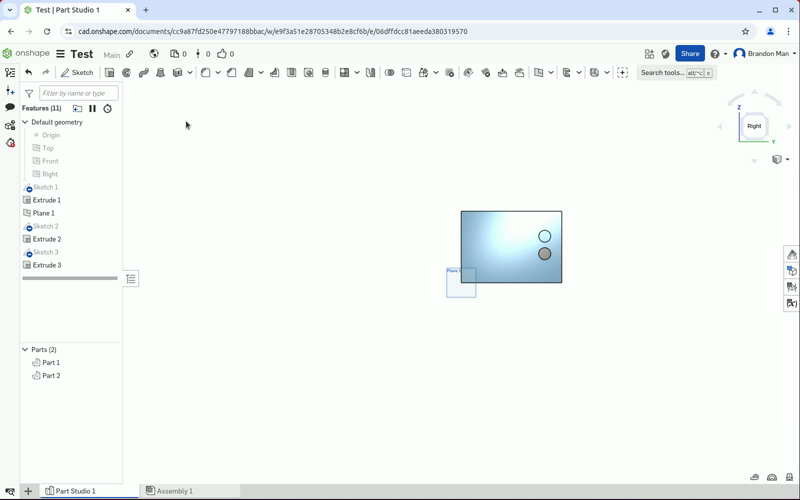
key(shift+h)
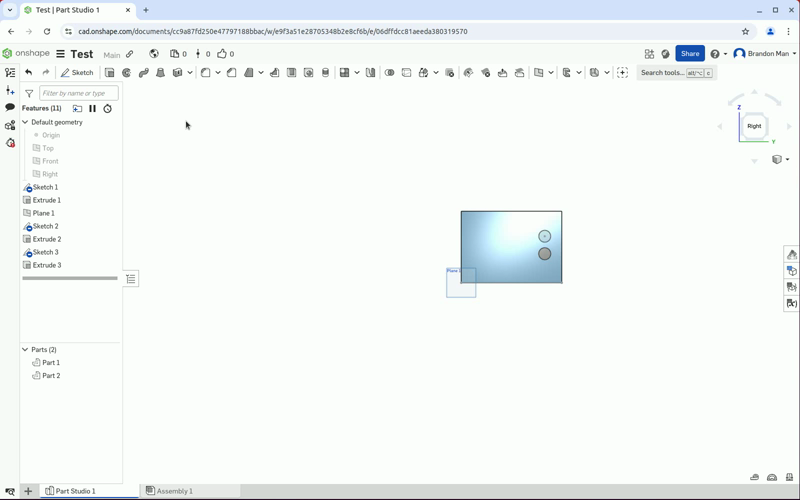
key(shift+h)
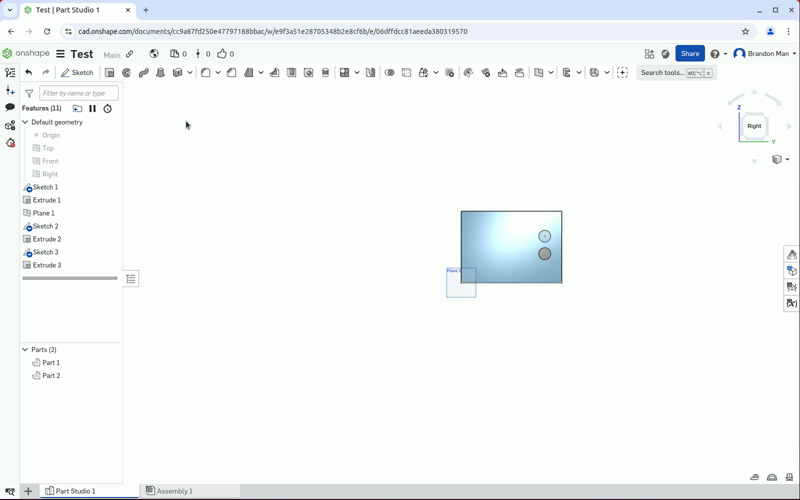
key(shift+7)
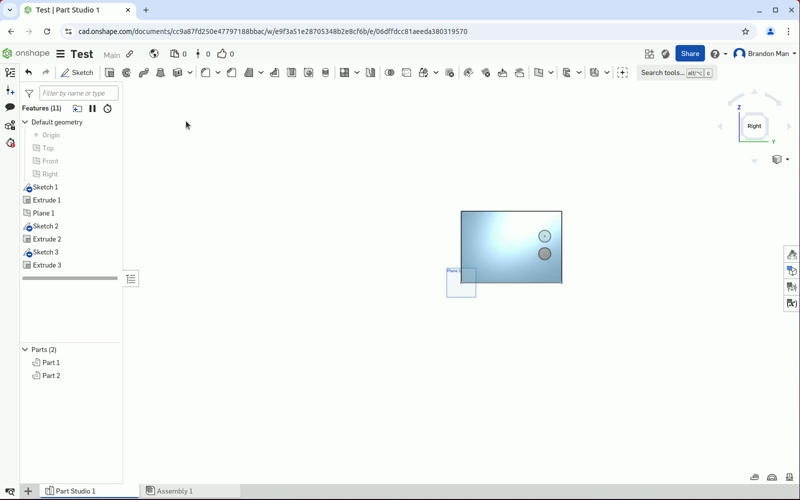
key(right, 2)
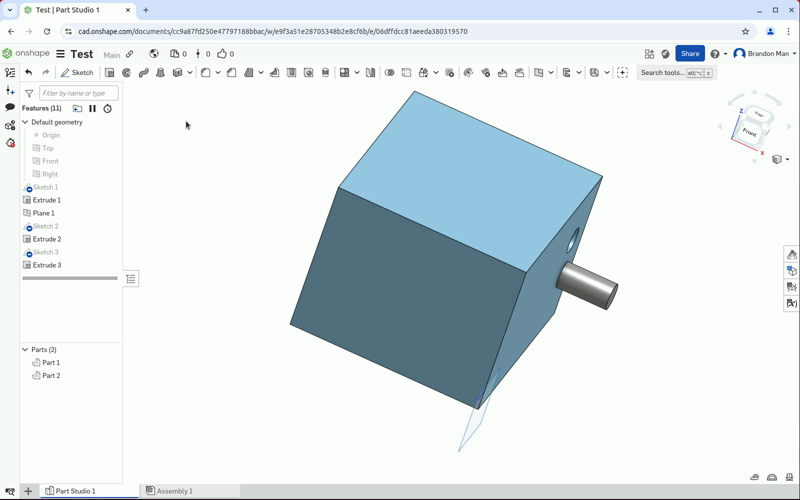
key(down, 2)
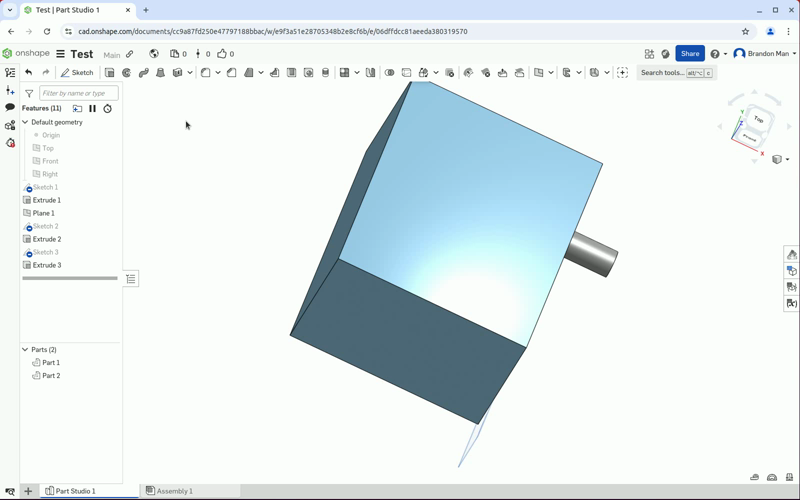
key(up, 2)
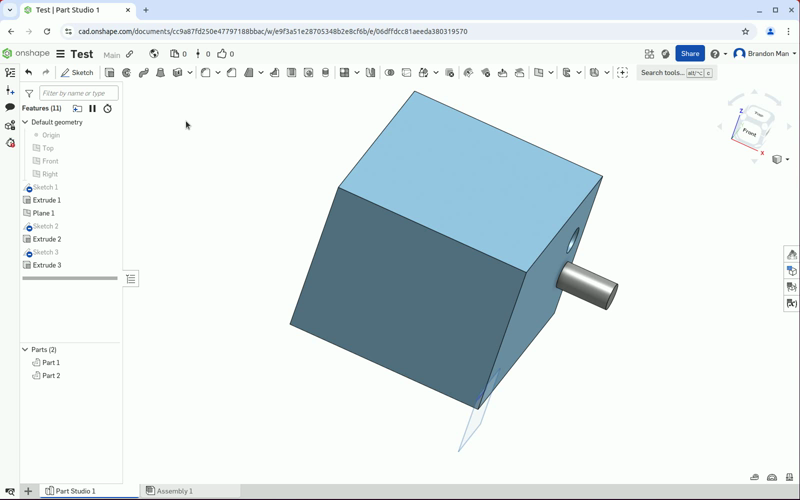
key(left, 2)
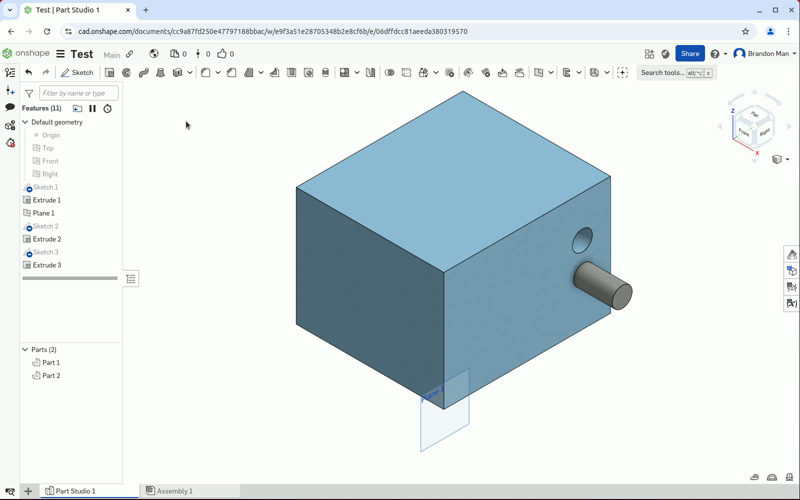
mouse_move(73, 189)
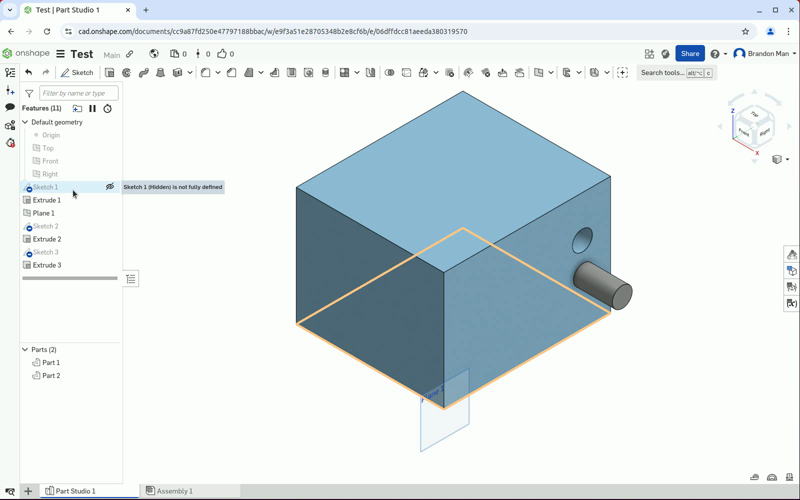
click(73, 189)